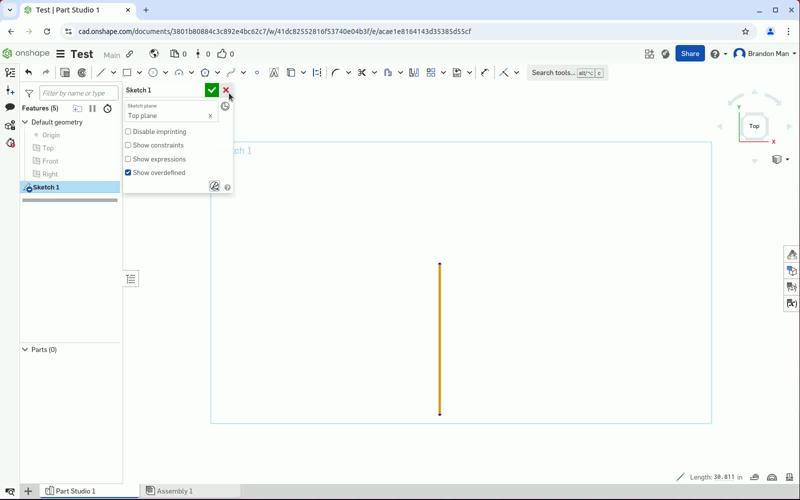
key(shift+h)
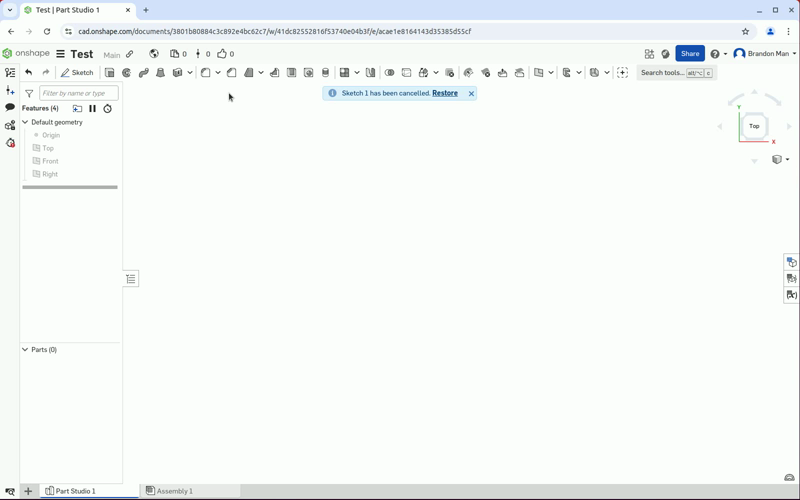
mouse_move(73, 352)
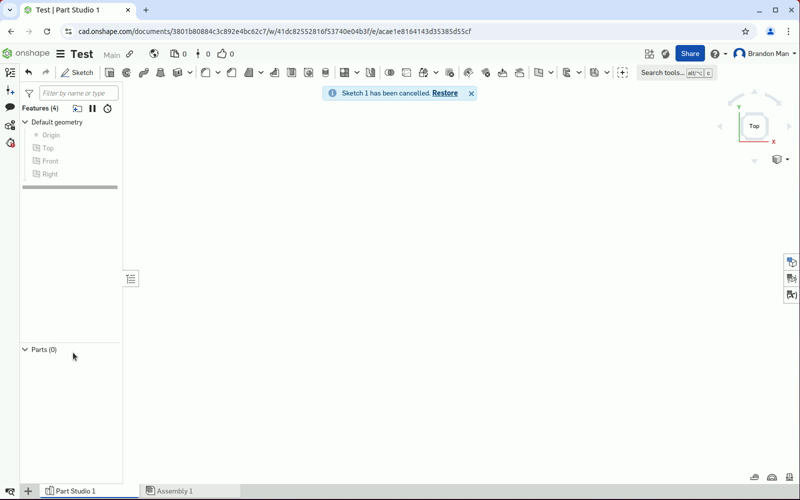
key(y)
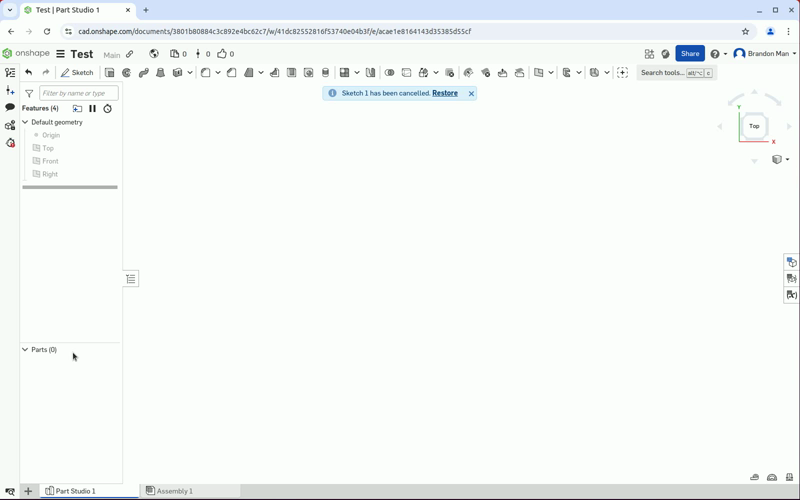
key(shift+p)
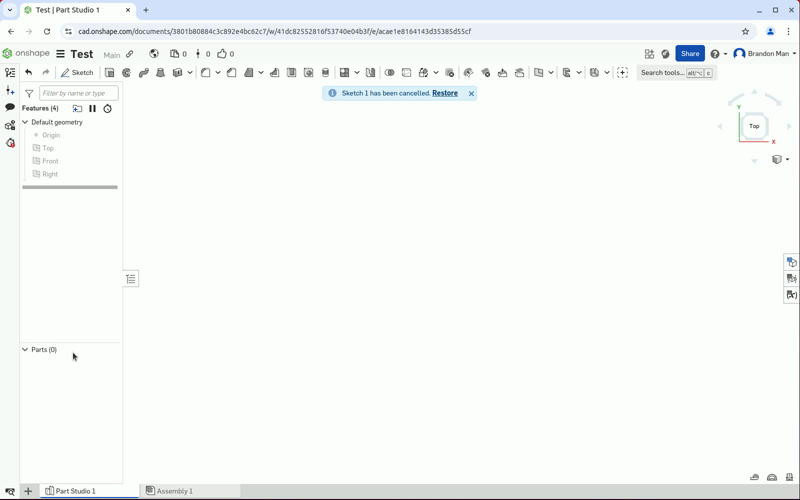
key(space)
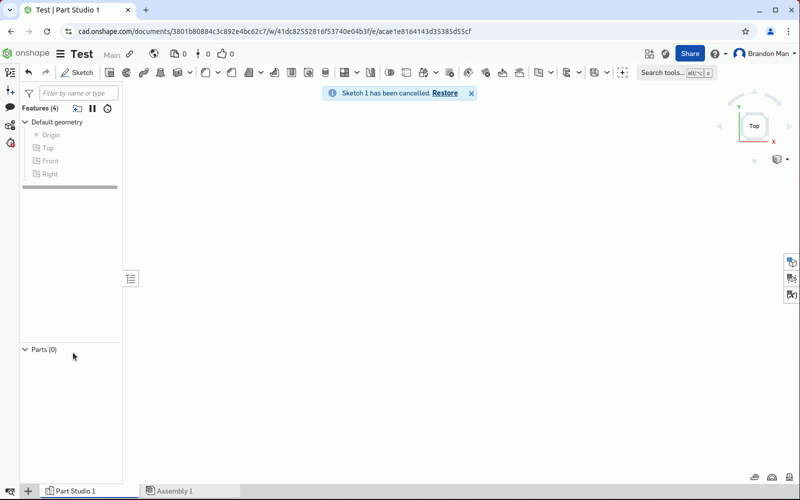
key_down(shift)
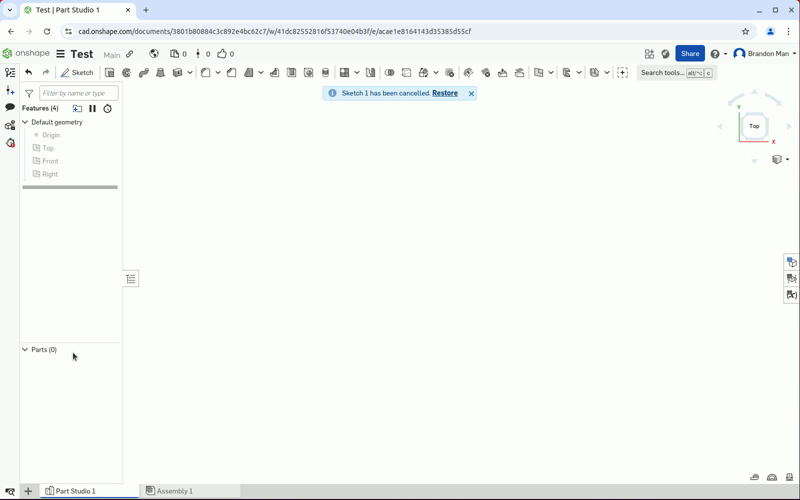
key(up)
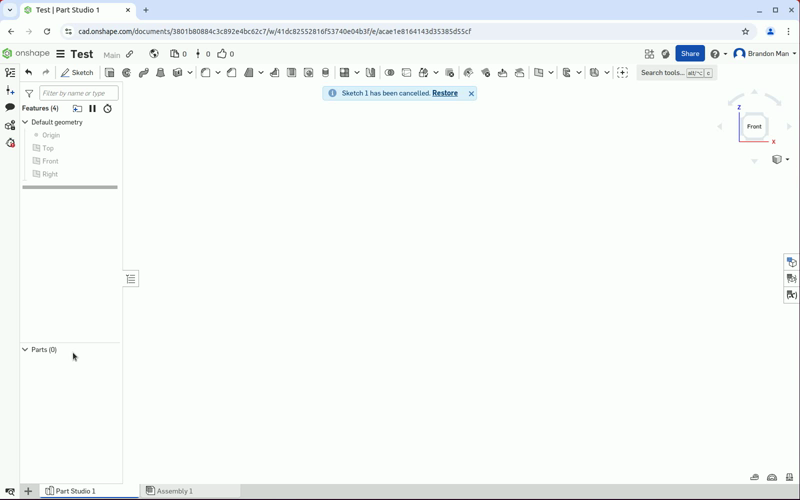
key_up(shift)
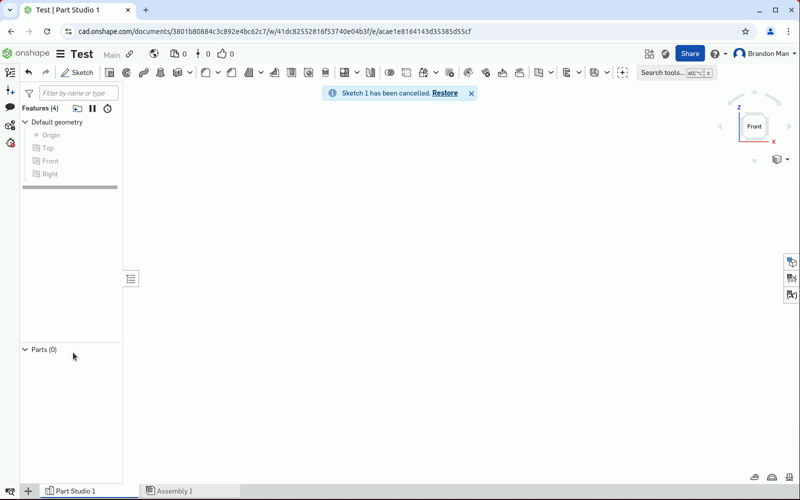
mouse_move(73, 352)
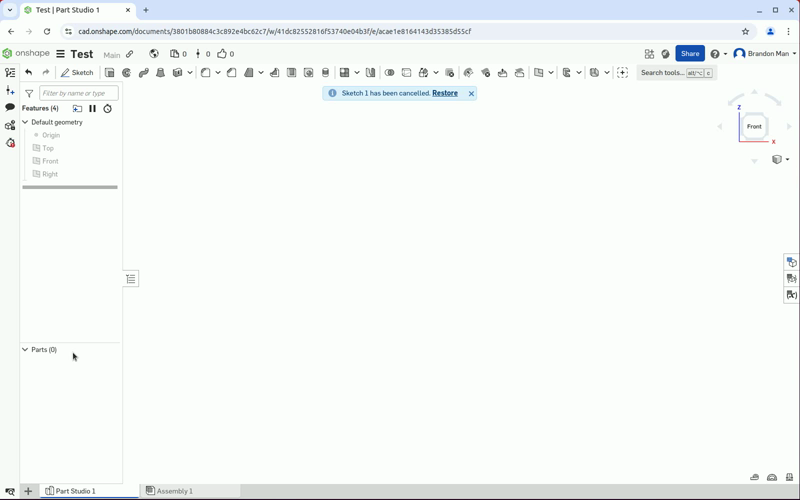
key(shift+y)
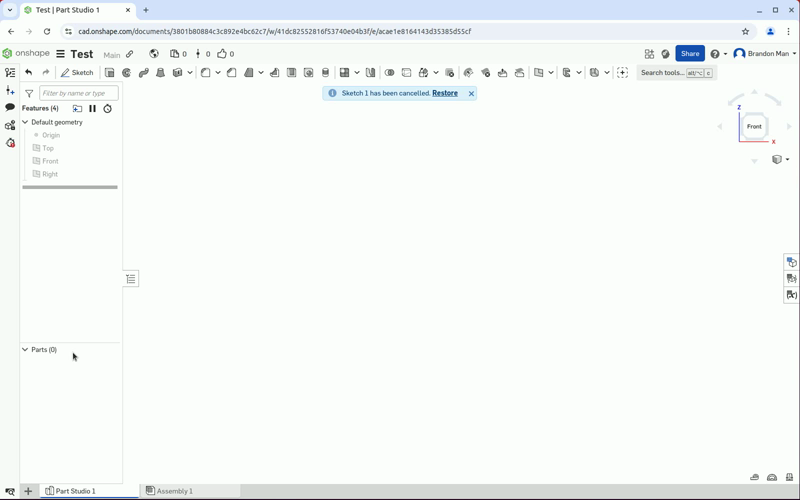
key(shift+s)
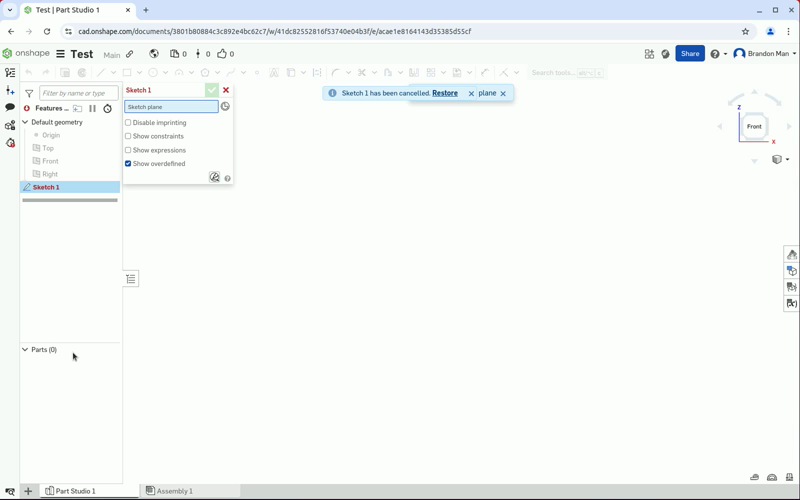
mouse_move(73, 163)
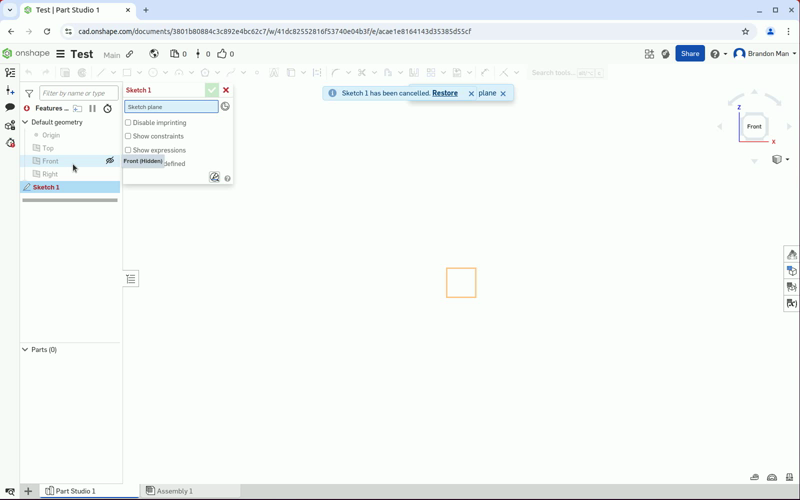
click(73, 163)
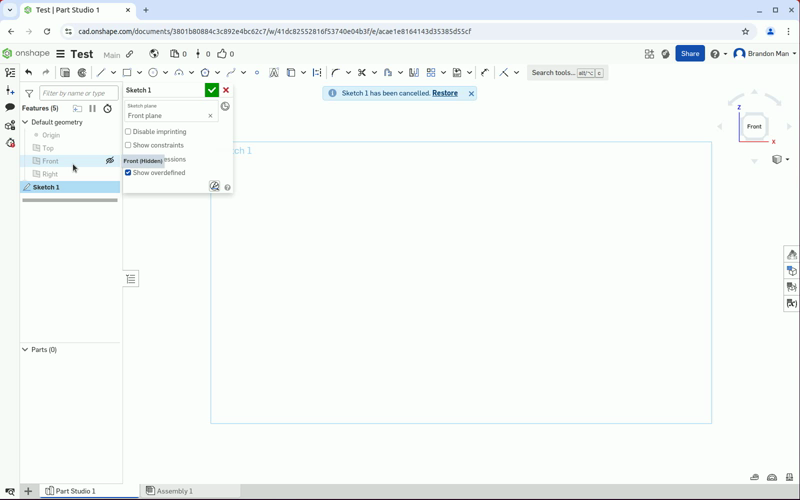
mouse_move(73, 352)
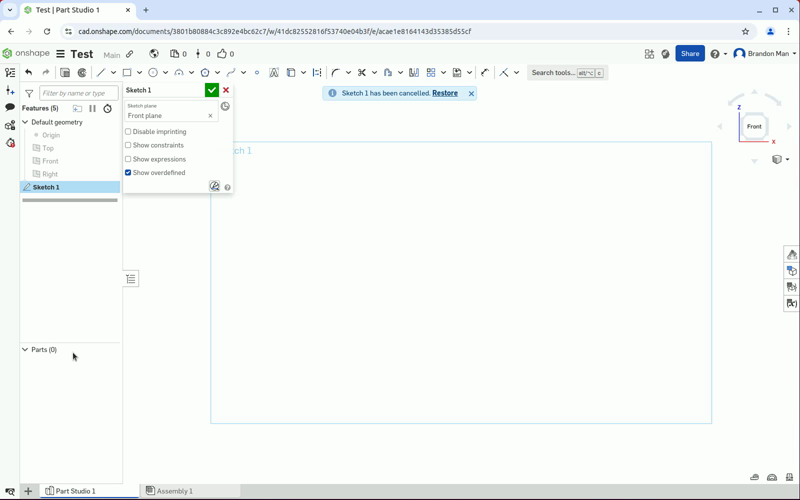
key(y)
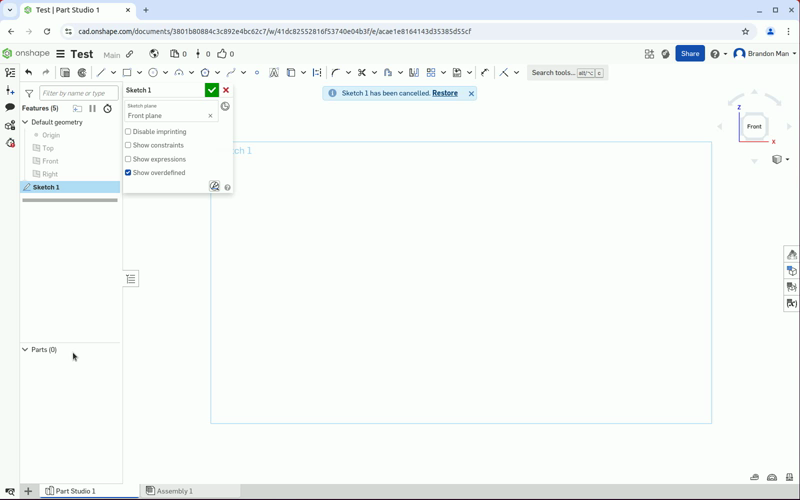
key(a)
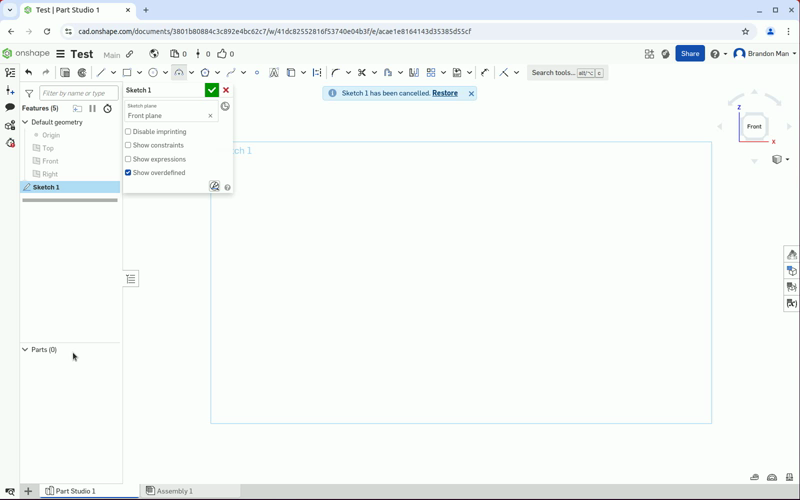
key_down(shift)
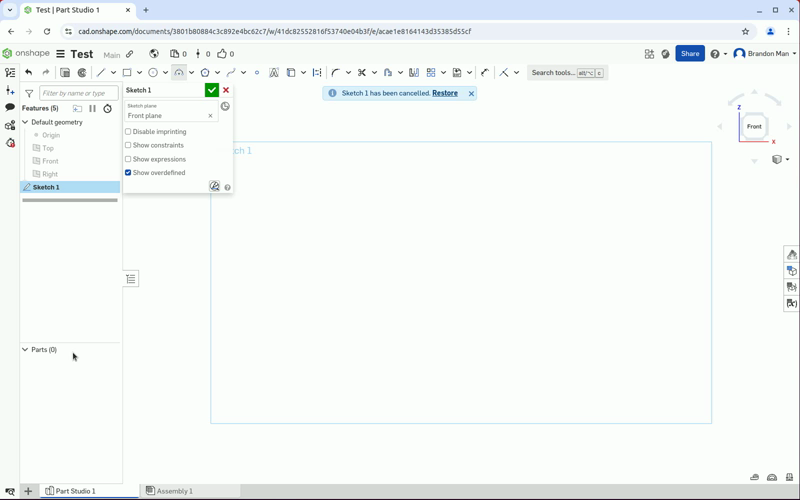
mouse_move(438, 252)
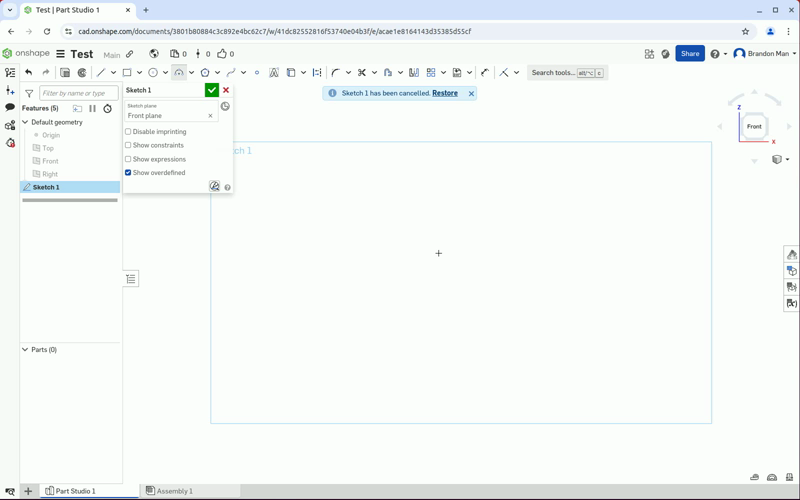
click(438, 252)
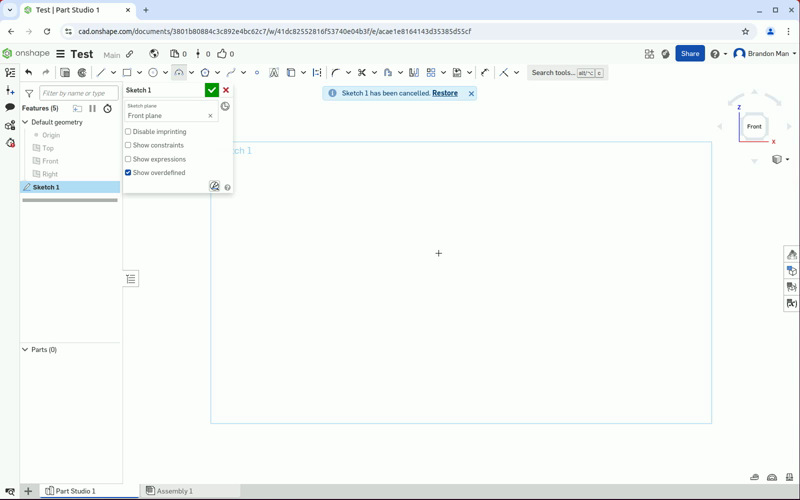
key_up(shift)
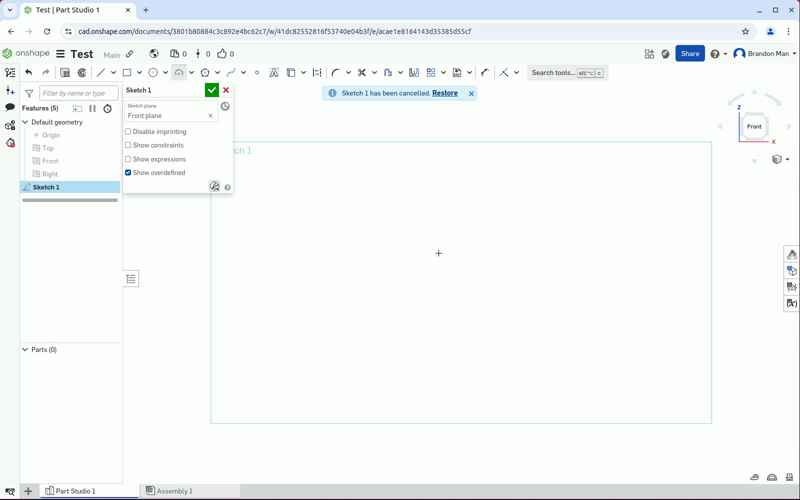
key_down(shift)
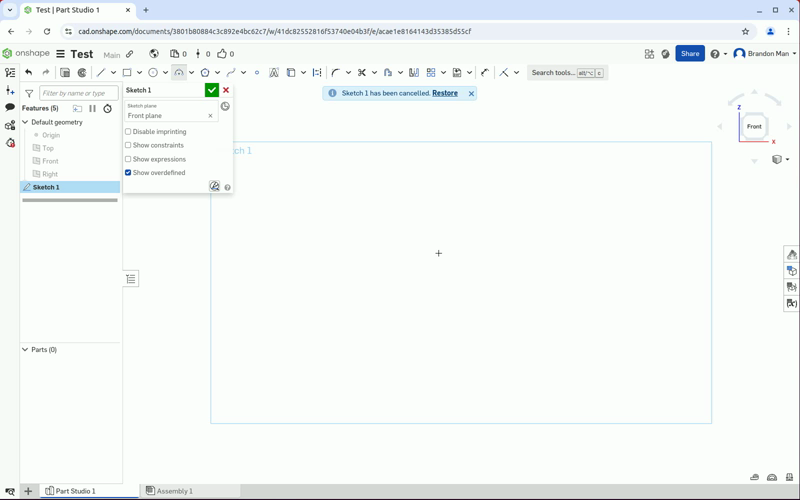
mouse_move(483, 252)
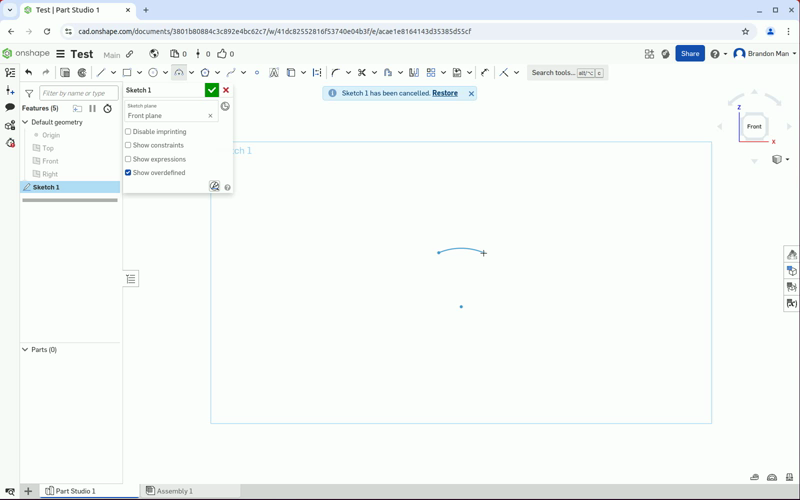
click(483, 252)
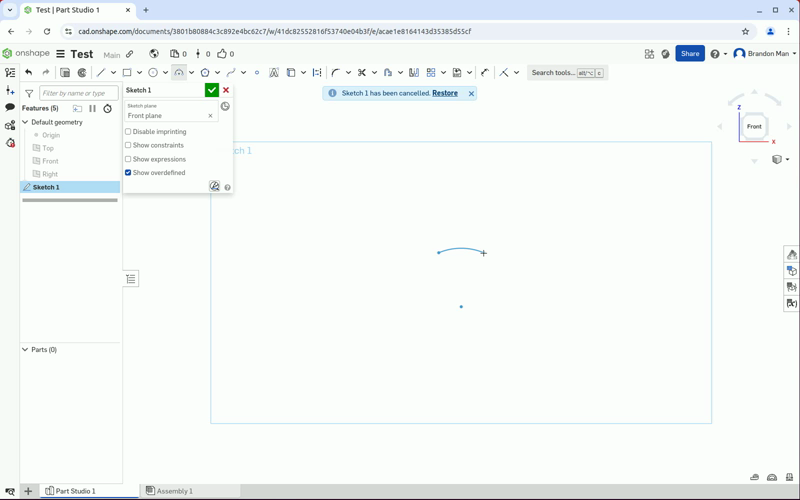
mouse_move(461, 245)
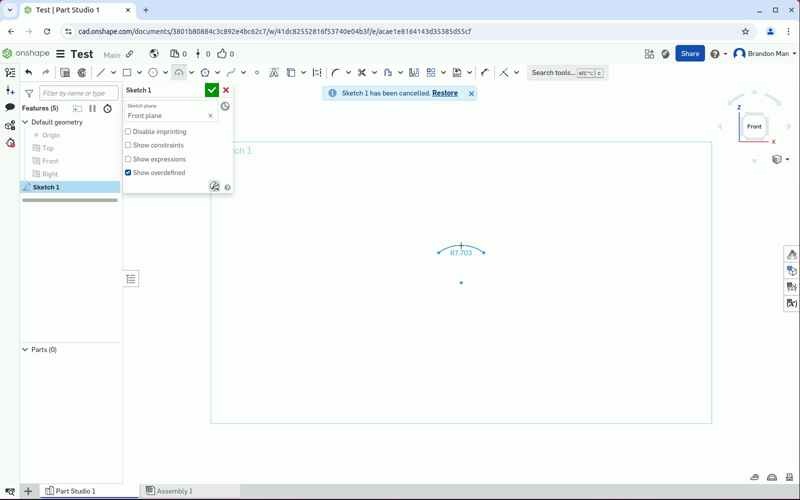
click(461, 245)
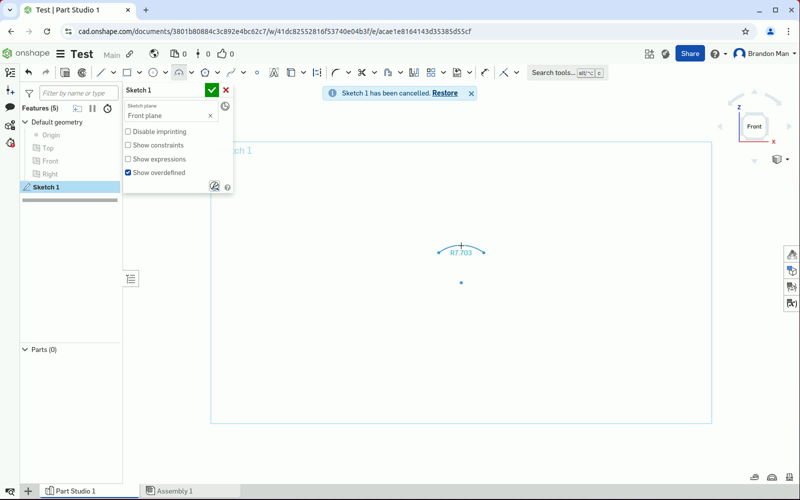
key_up(shift)
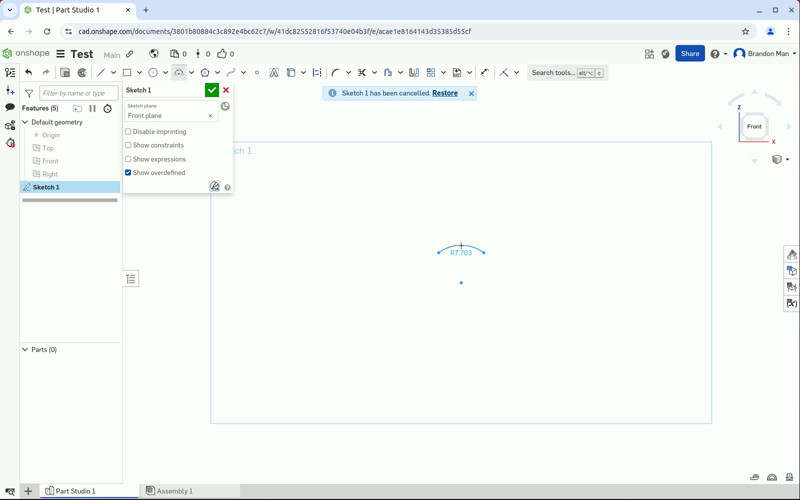
key(esc)
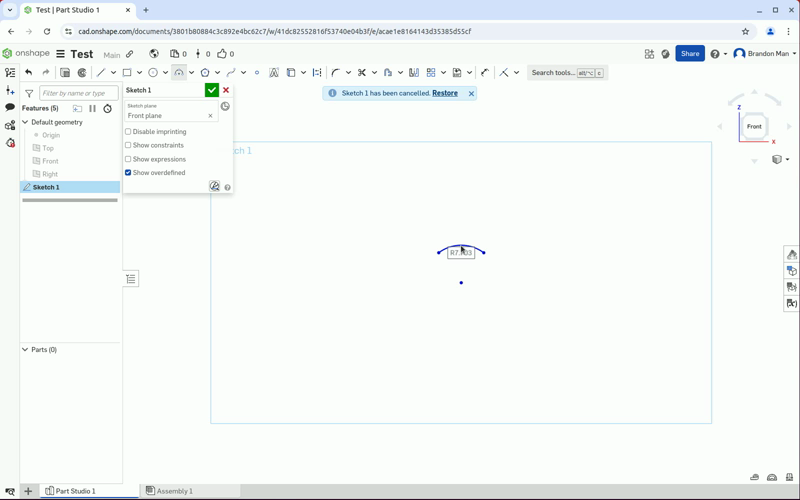
key(l)
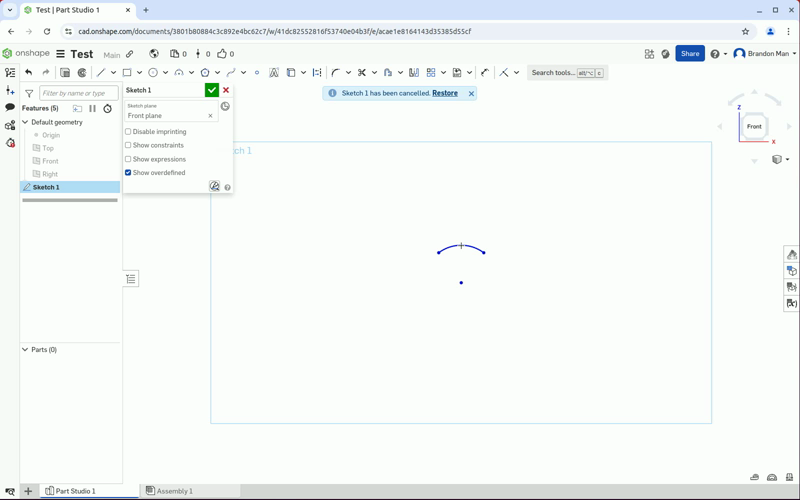
mouse_move(483, 252)
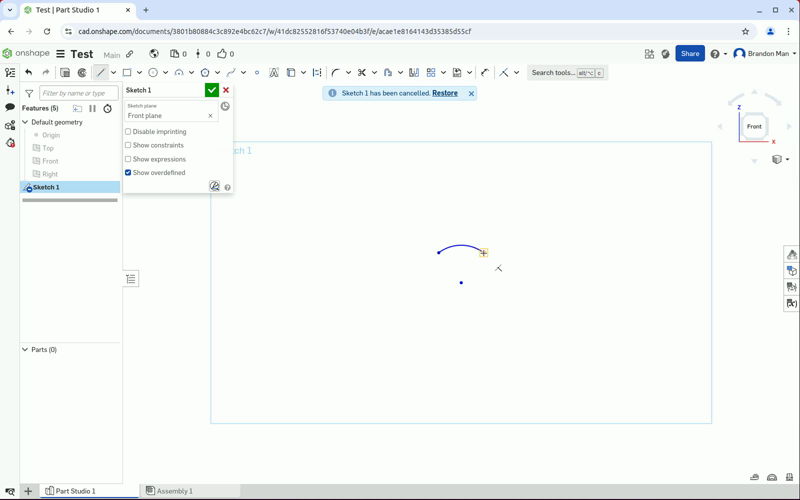
click(483, 252)
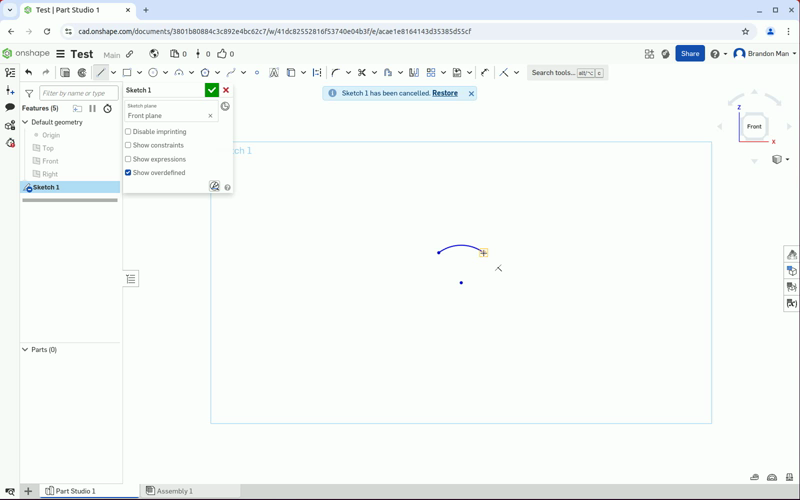
key_down(shift)
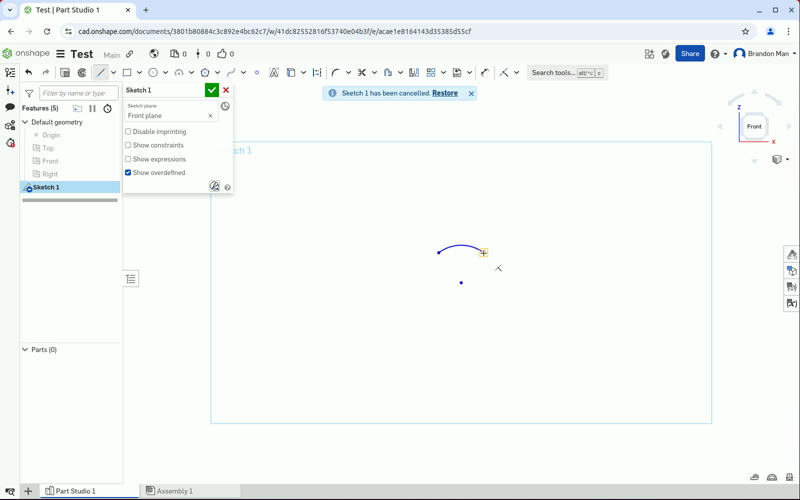
mouse_move(513, 252)
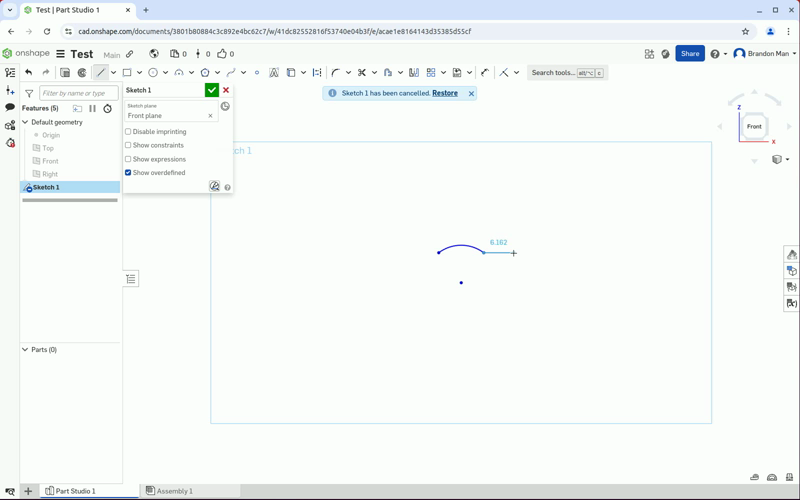
mouse_move(483, 213)
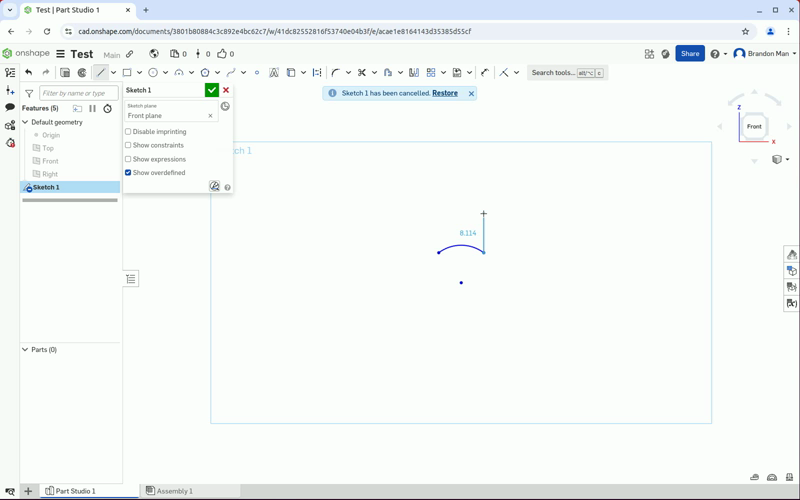
click(483, 213)
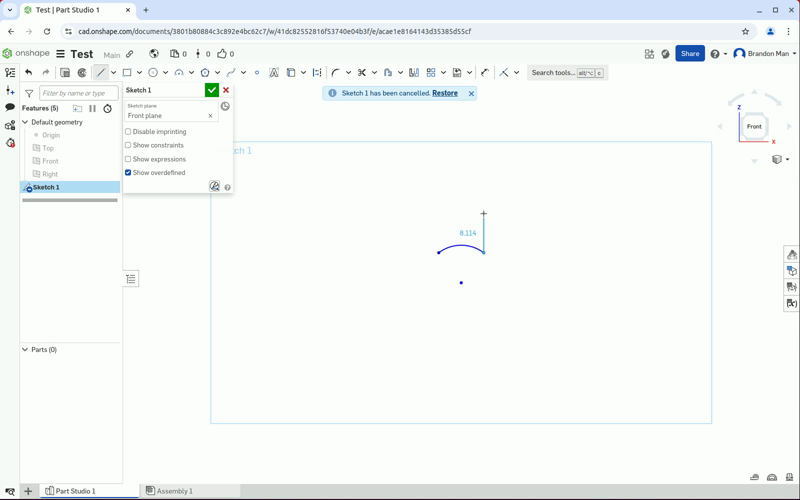
key_up(shift)
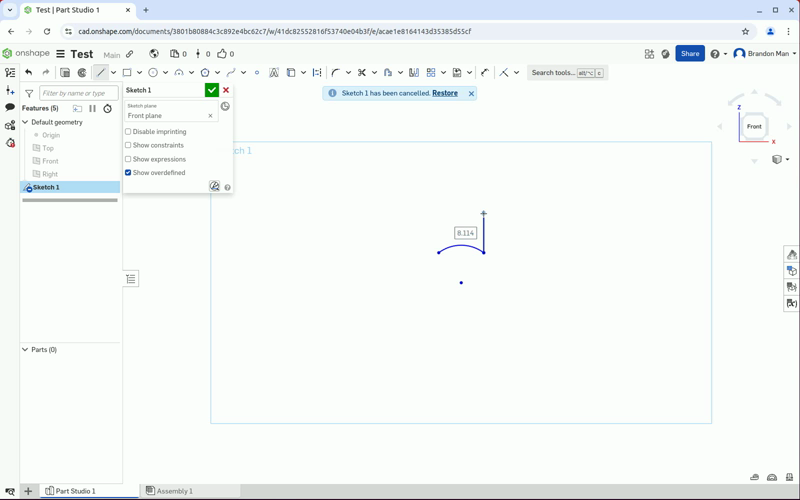
key(esc)
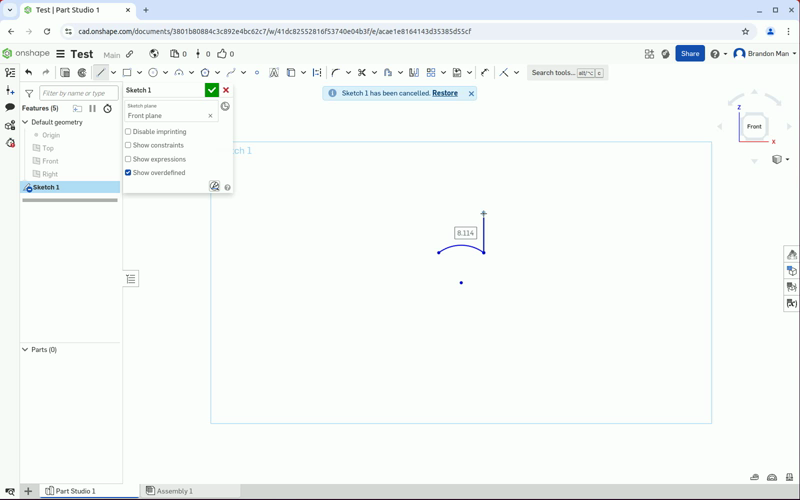
key(a)
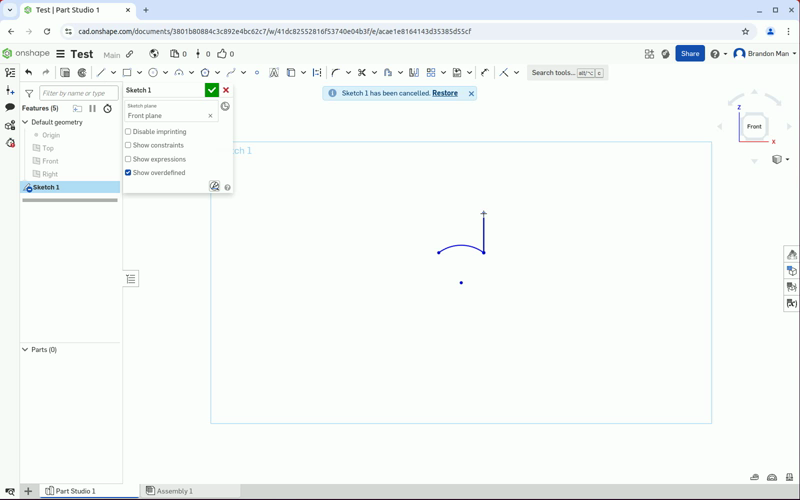
mouse_move(483, 213)
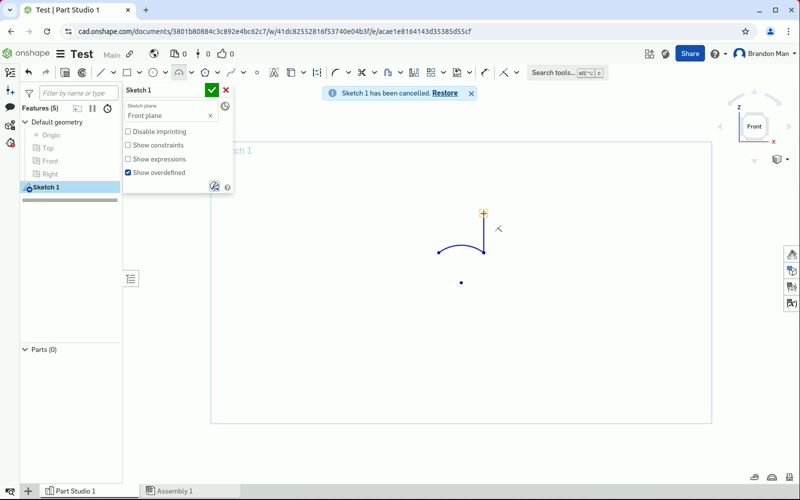
click(483, 213)
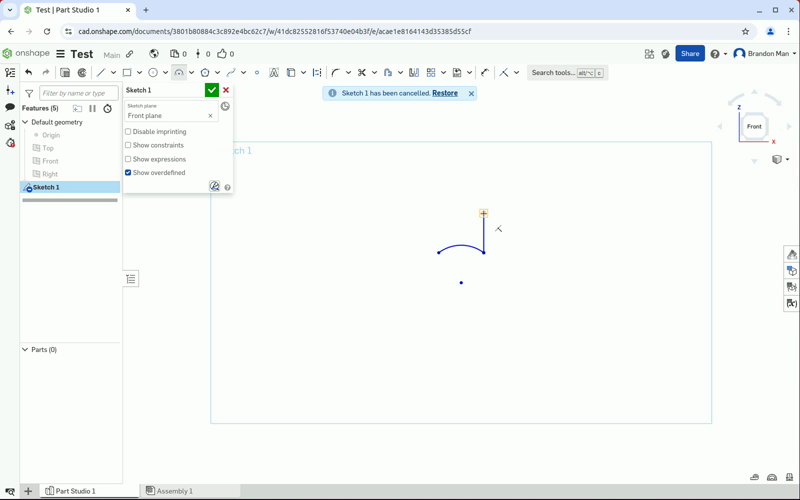
key_down(shift)
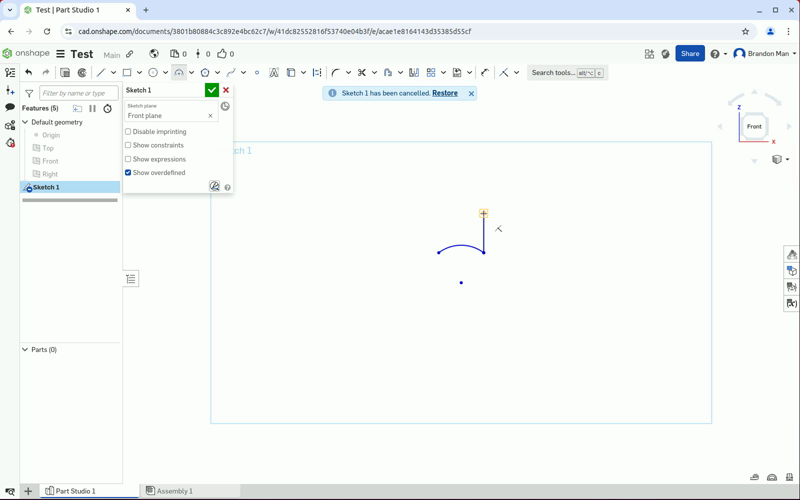
mouse_move(438, 213)
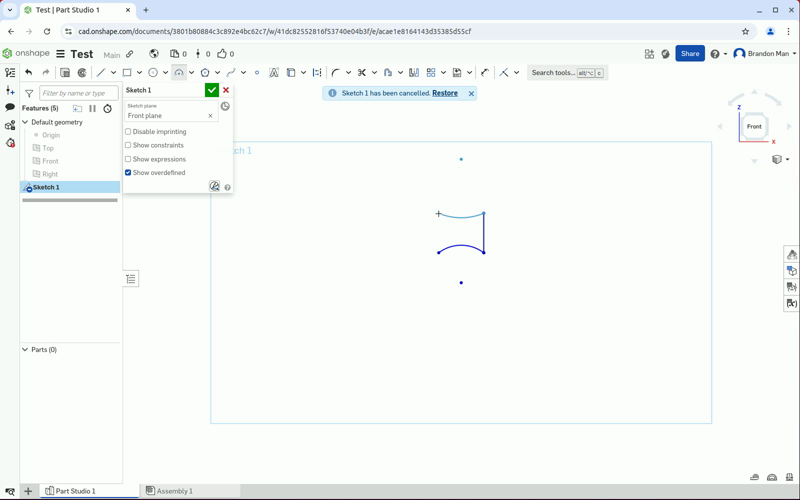
click(438, 213)
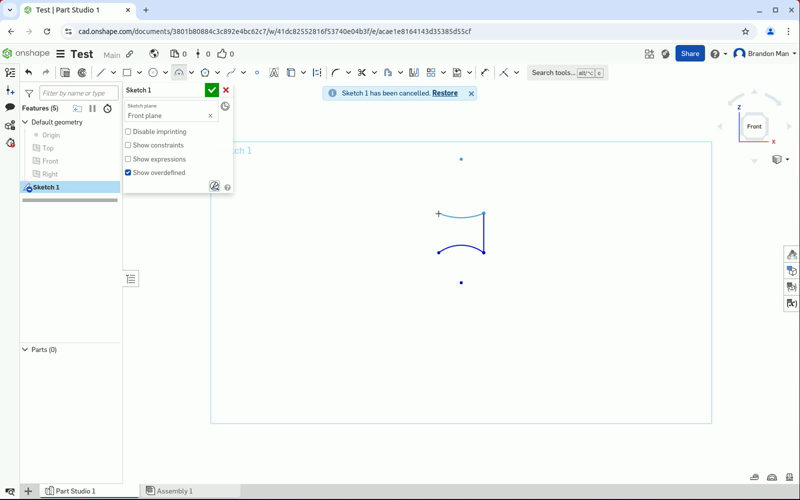
mouse_move(461, 224)
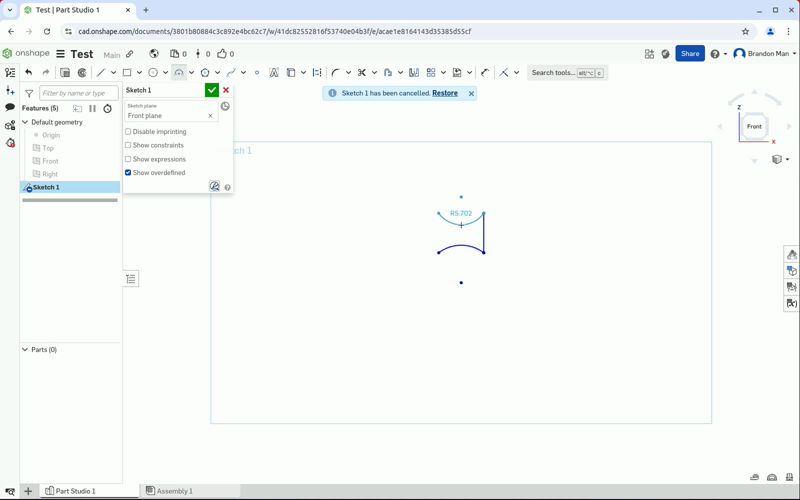
click(461, 224)
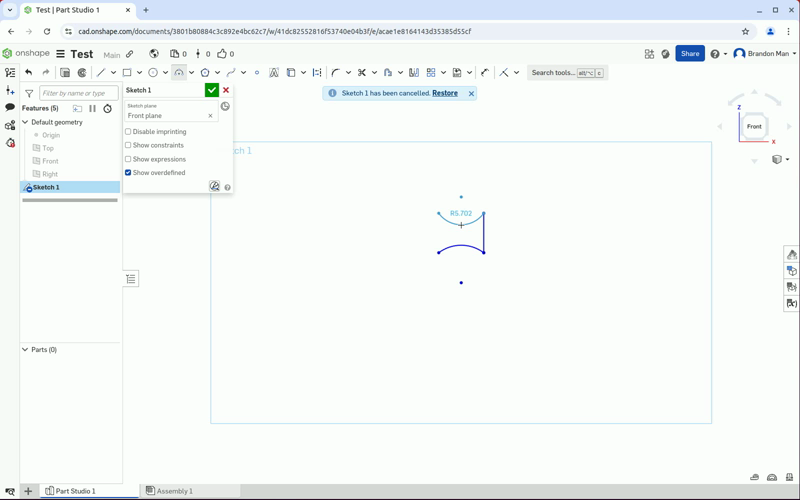
key_up(shift)
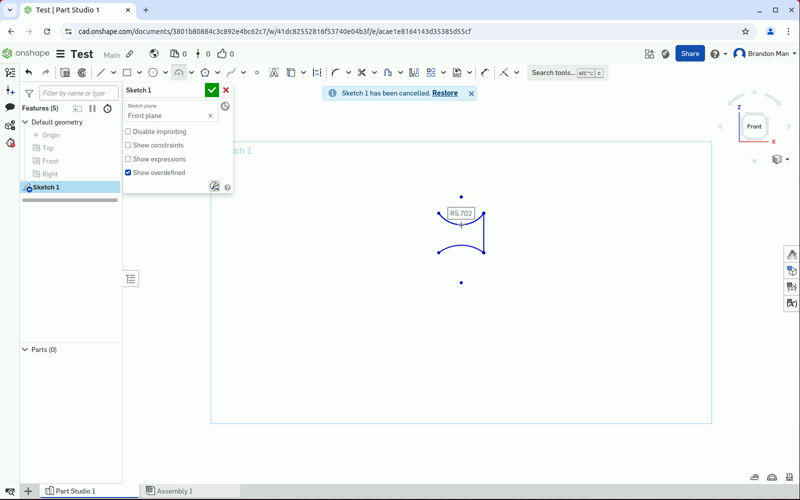
key(esc)
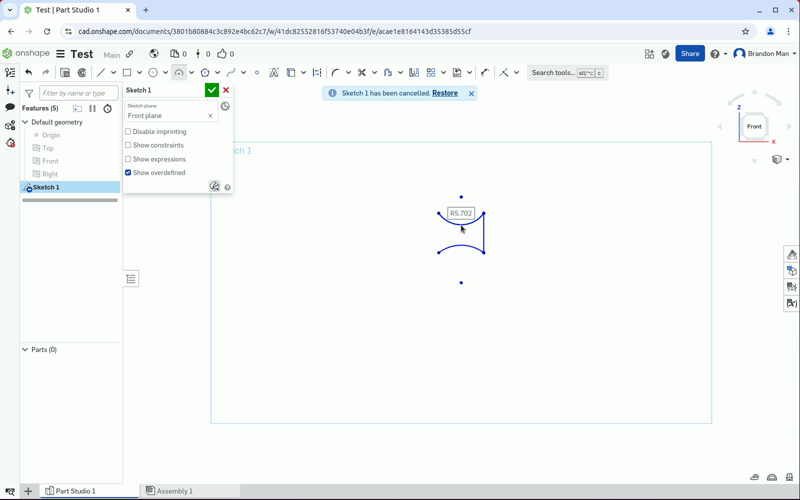
key(l)
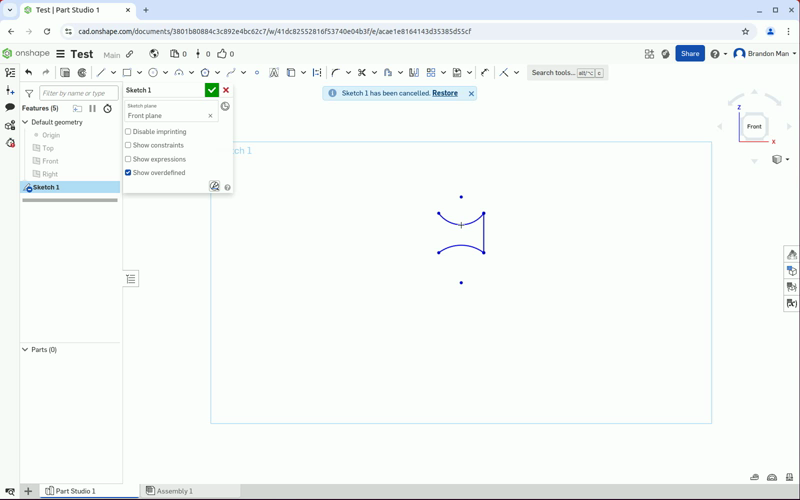
mouse_move(438, 213)
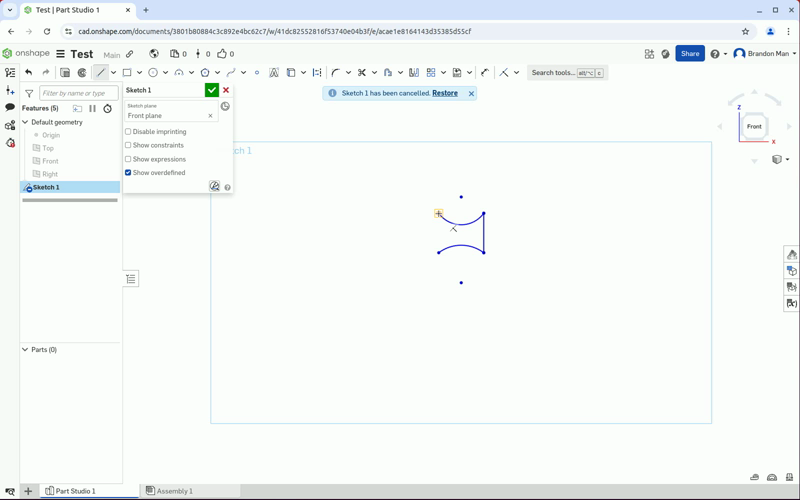
click(438, 213)
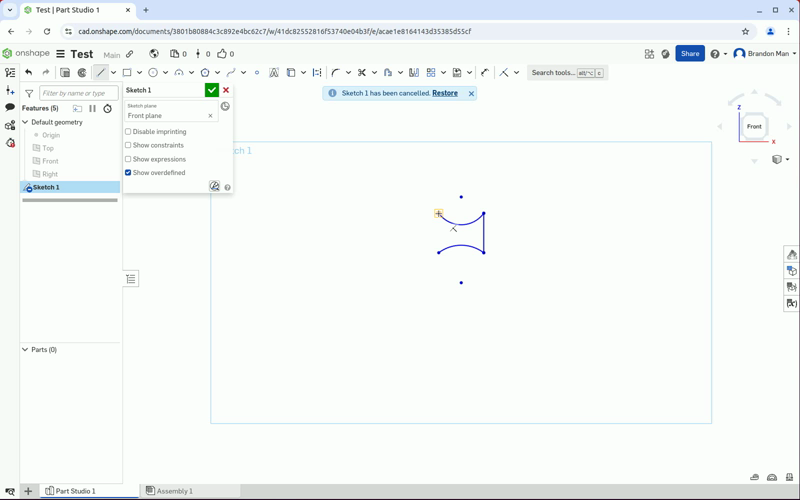
mouse_move(468, 213)
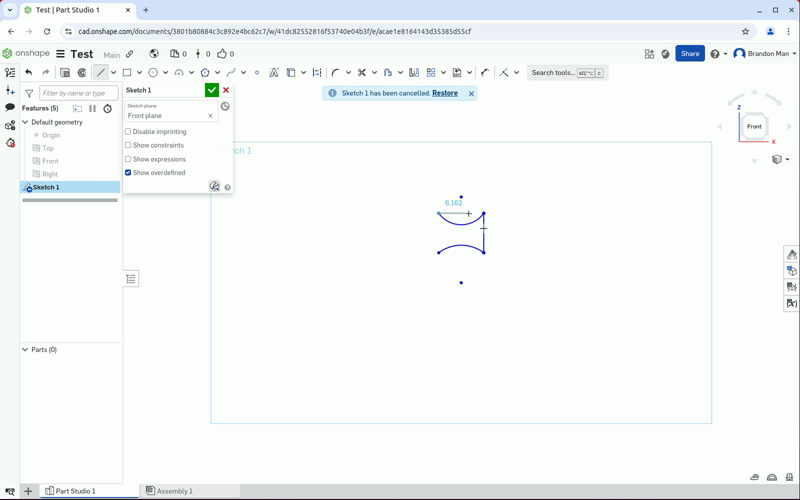
key_down(shift)
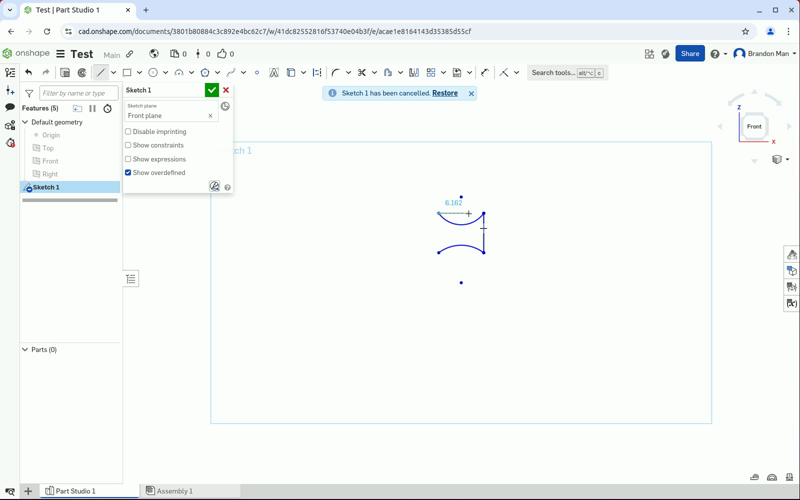
mouse_move(438, 252)
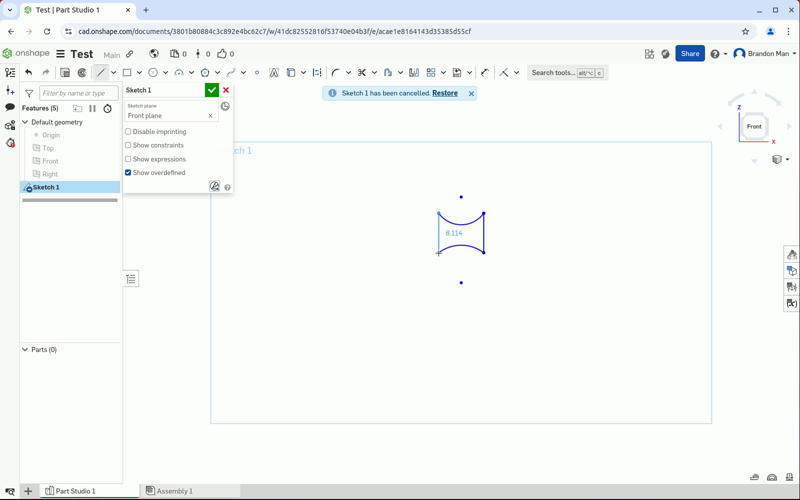
key_up(shift)
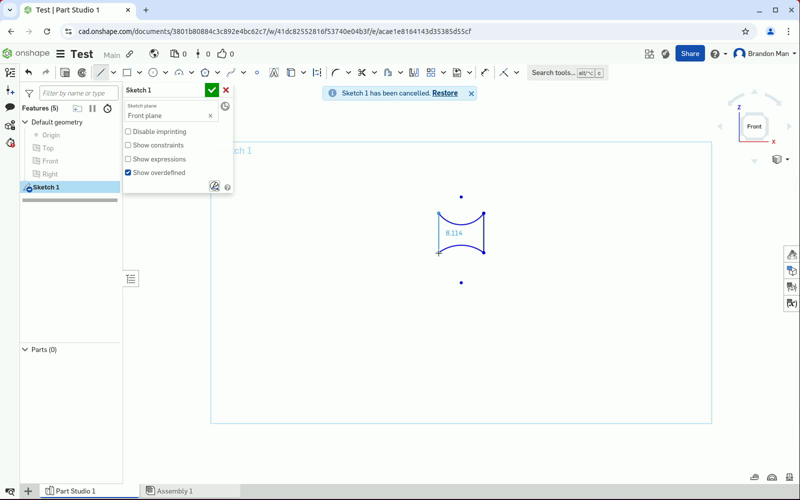
click(438, 252)
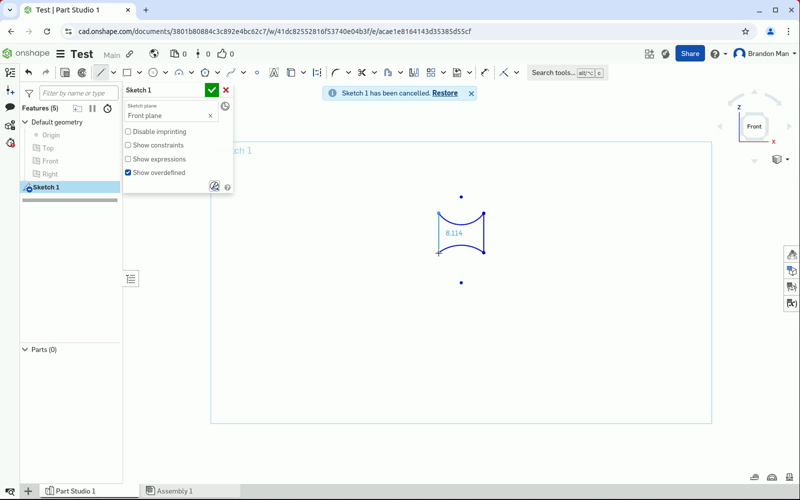
key(esc)
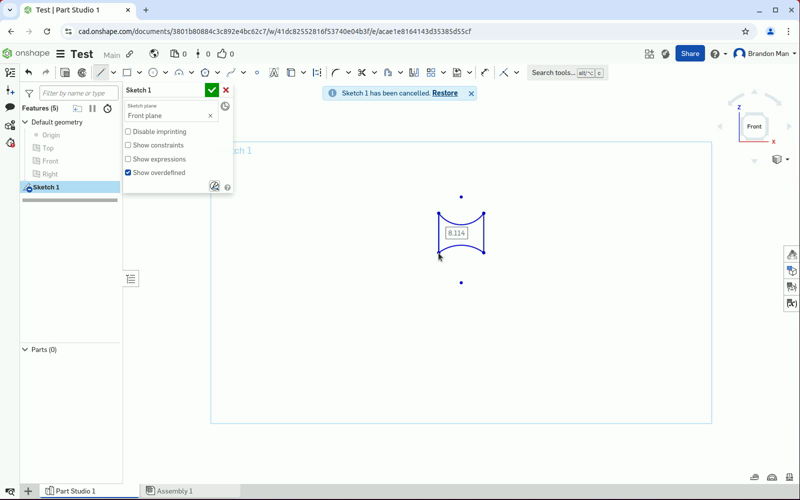
mouse_move(481, 233)
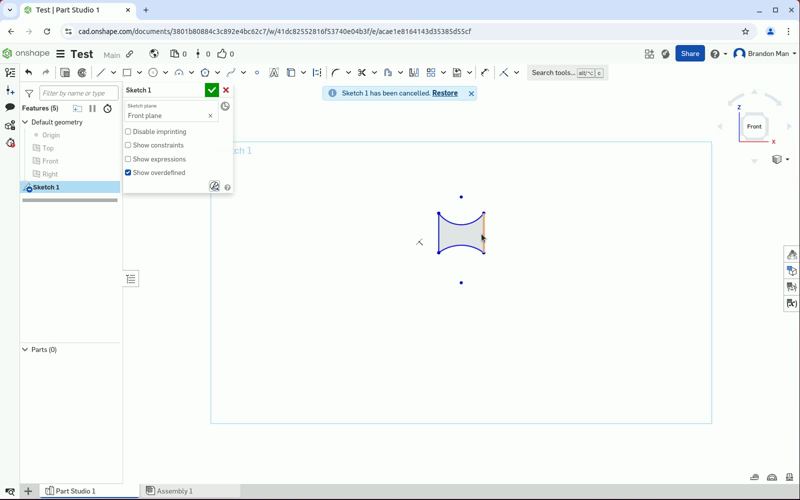
scroll(6)
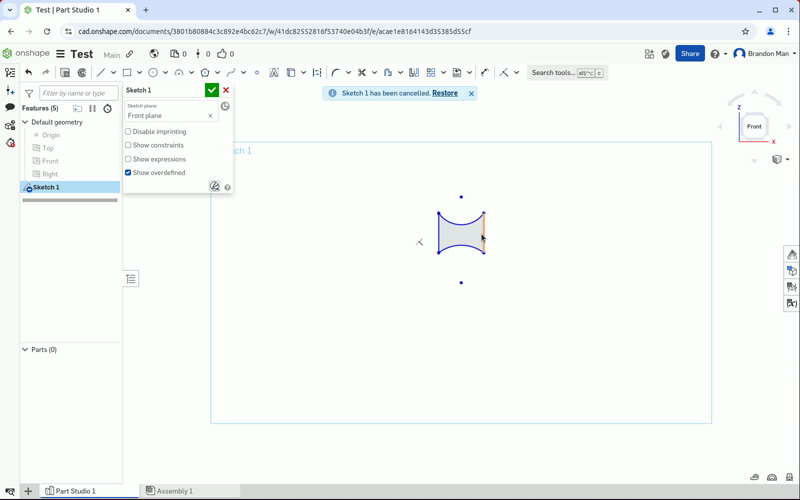
scroll(6)
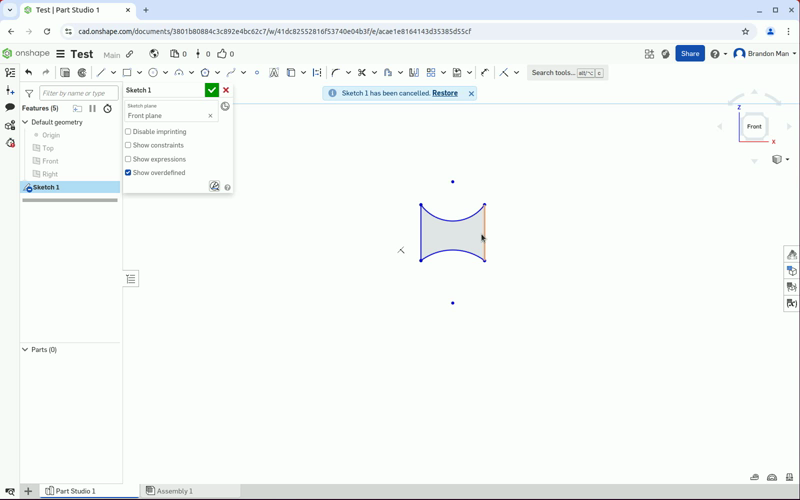
scroll(6)
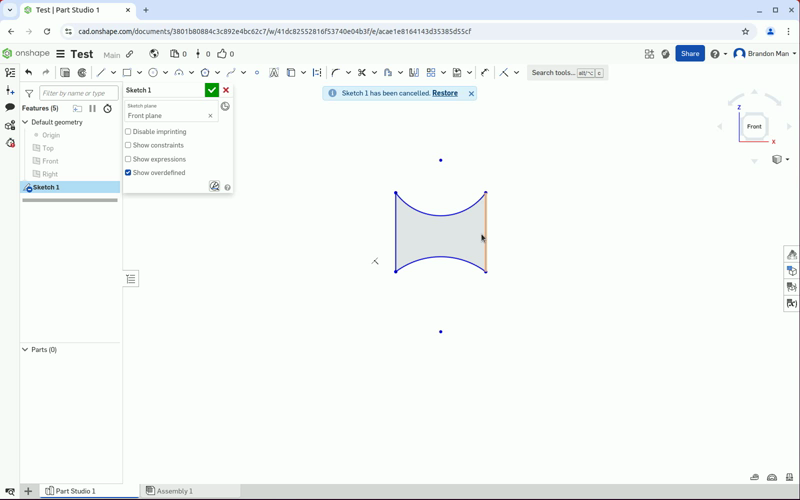
scroll(6)
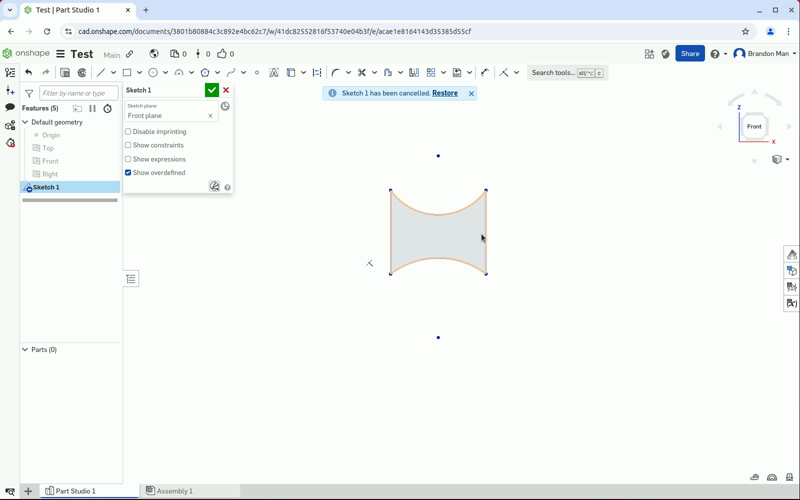
scroll(6)
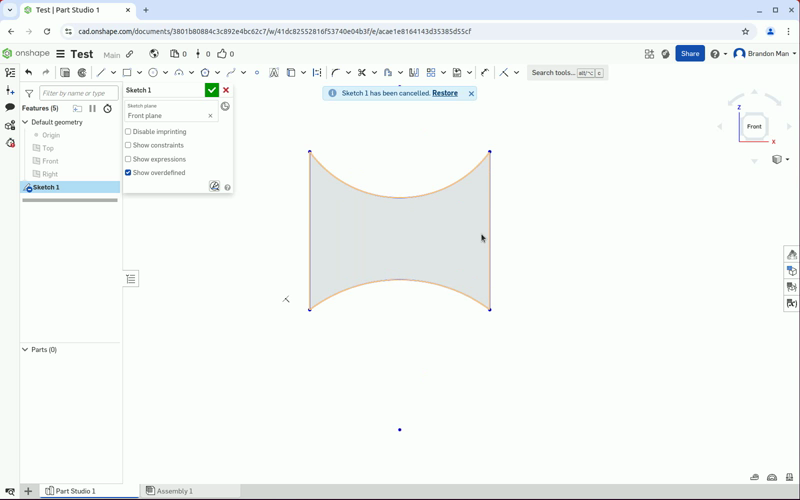
scroll(6)
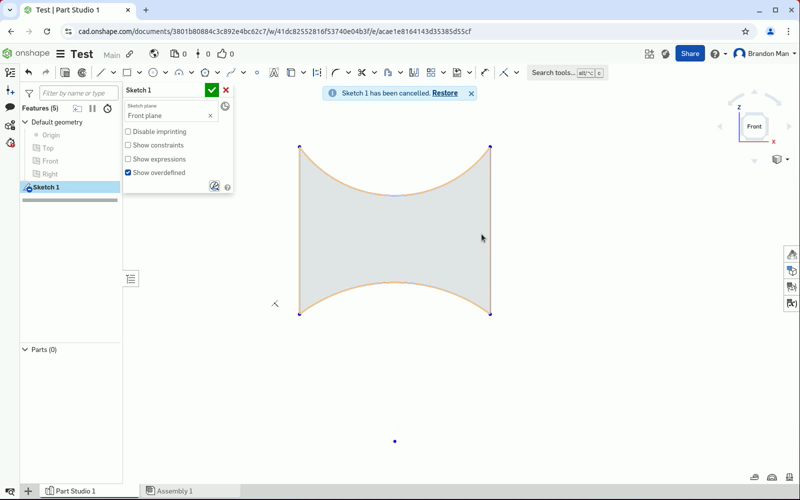
scroll(6)
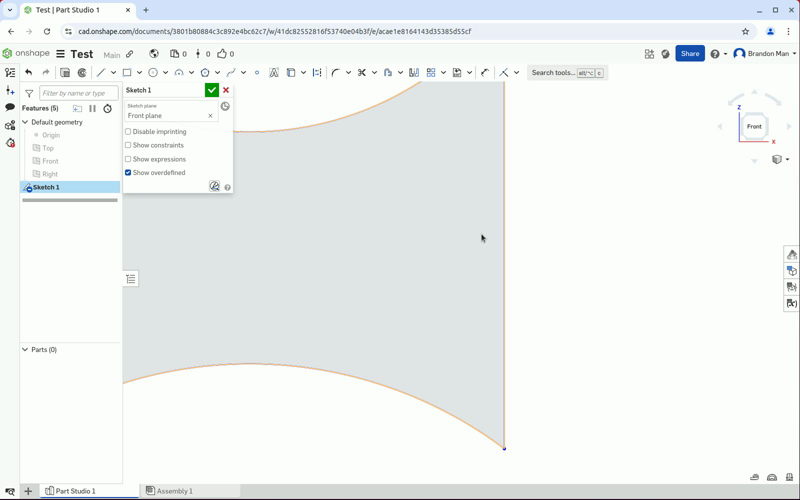
click(481, 233)
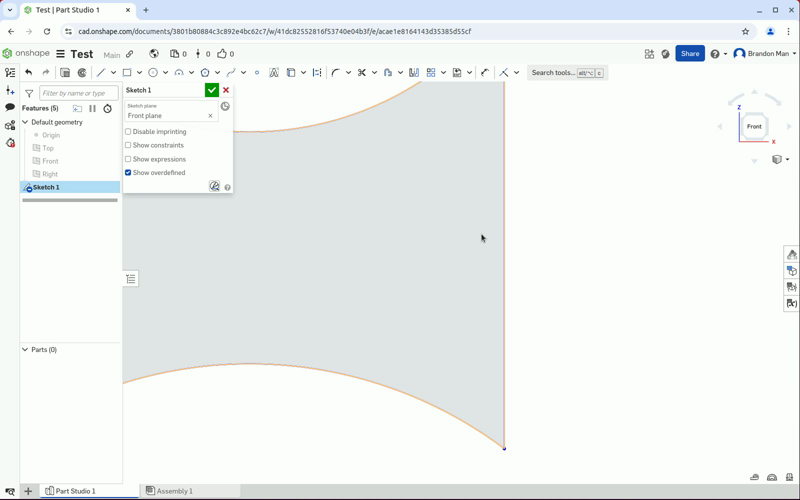
scroll(-6)
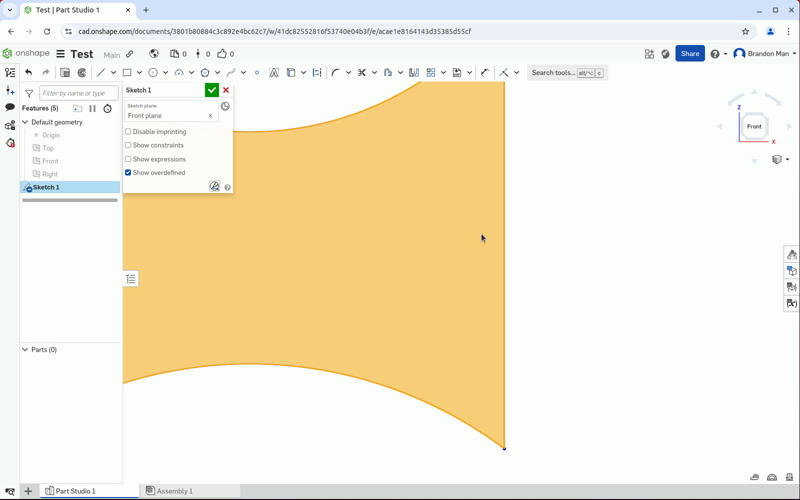
scroll(-6)
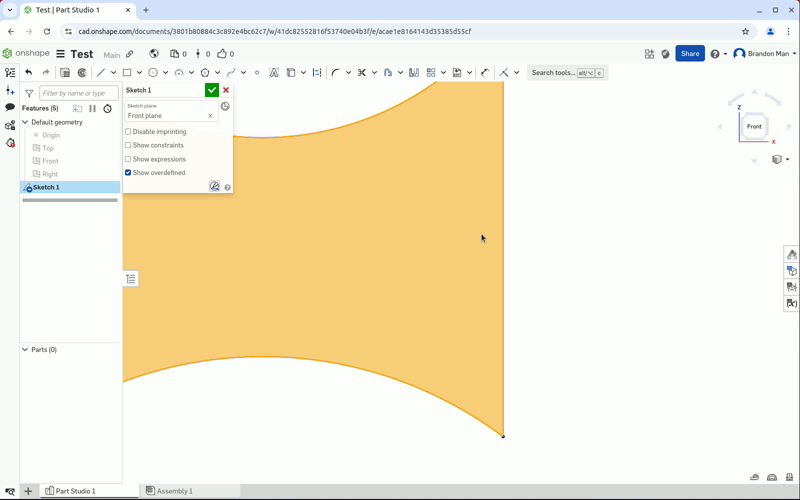
scroll(-6)
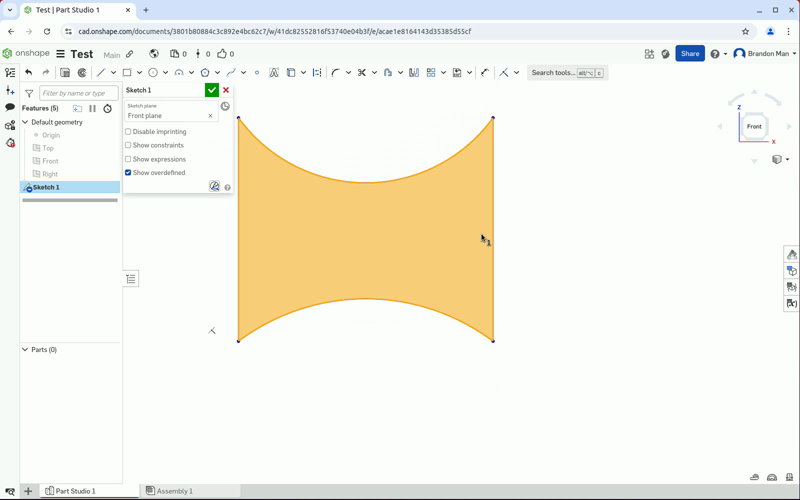
scroll(-6)
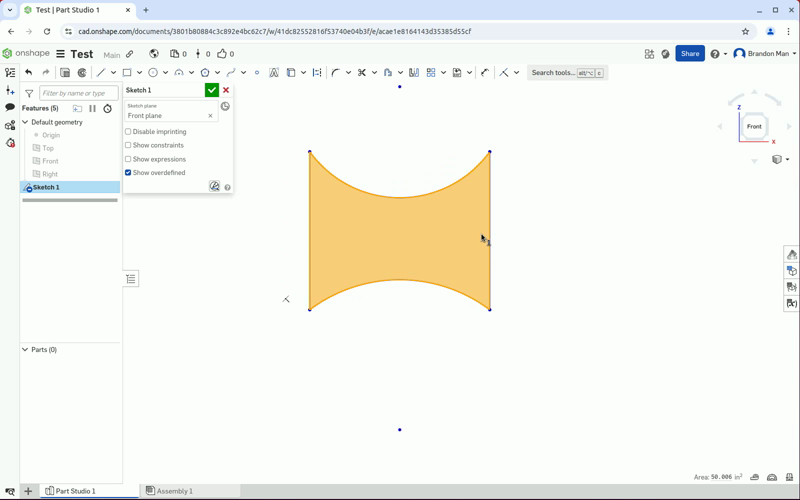
scroll(-6)
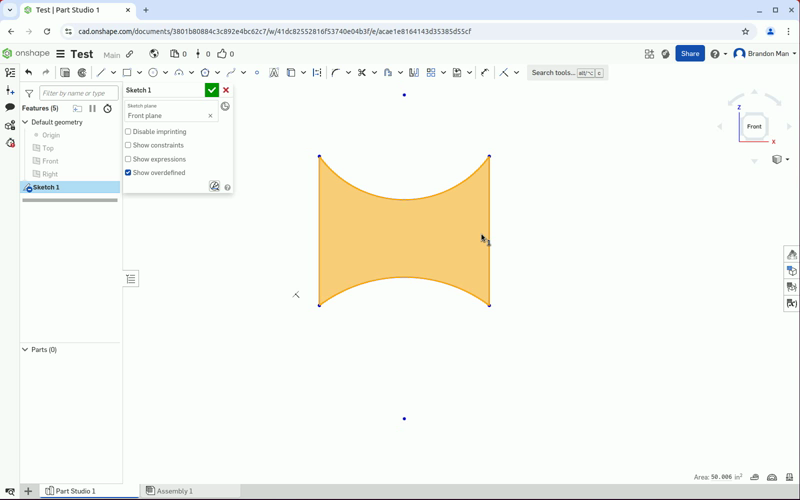
scroll(-6)
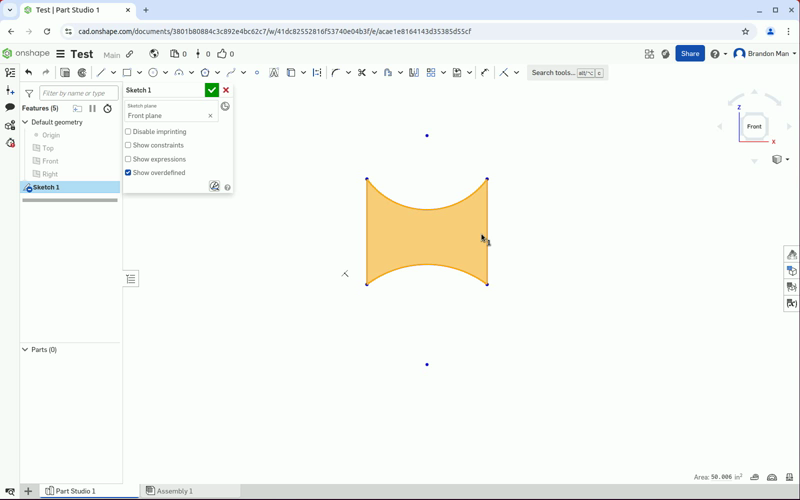
scroll(-6)
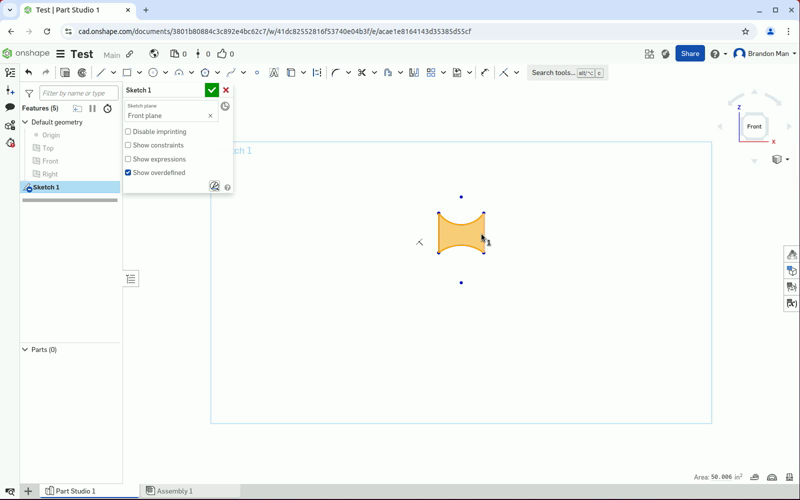
mouse_move(73, 352)
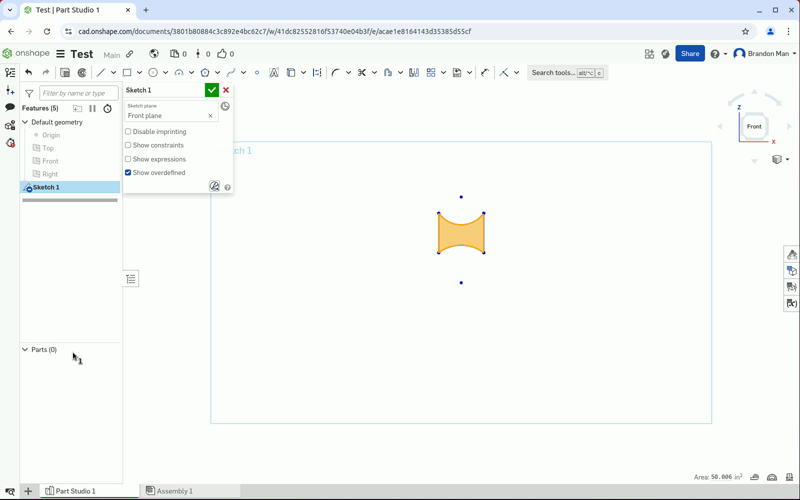
key(shift+y)
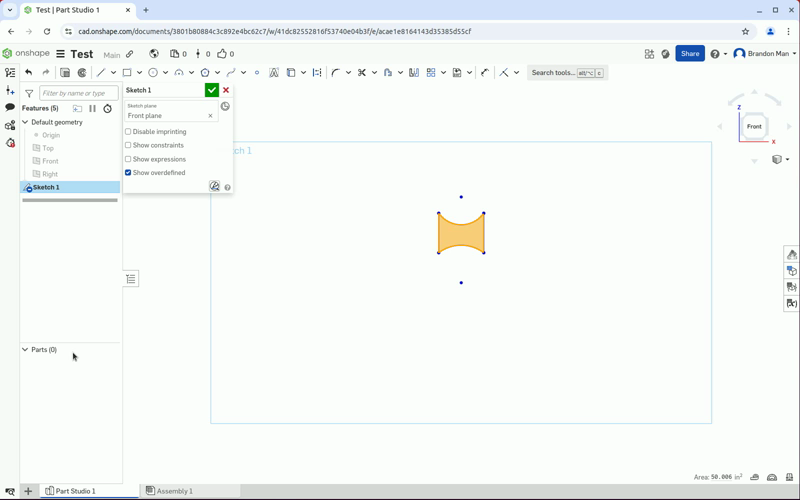
key(shift+e)
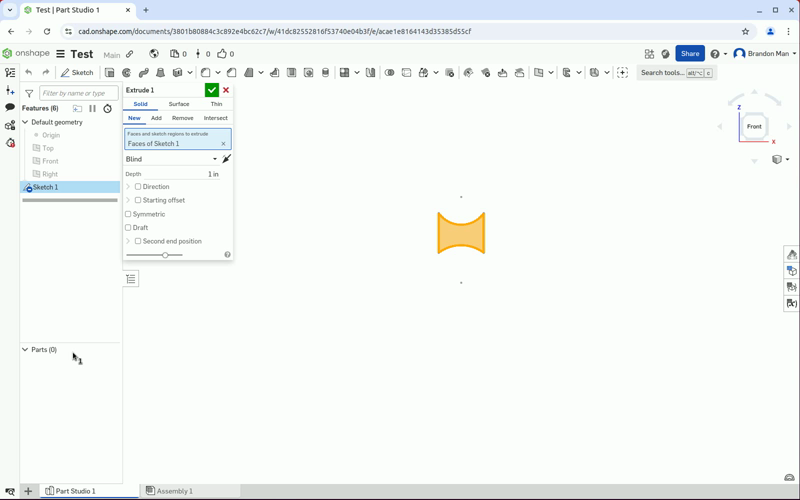
mouse_move(143, 106)
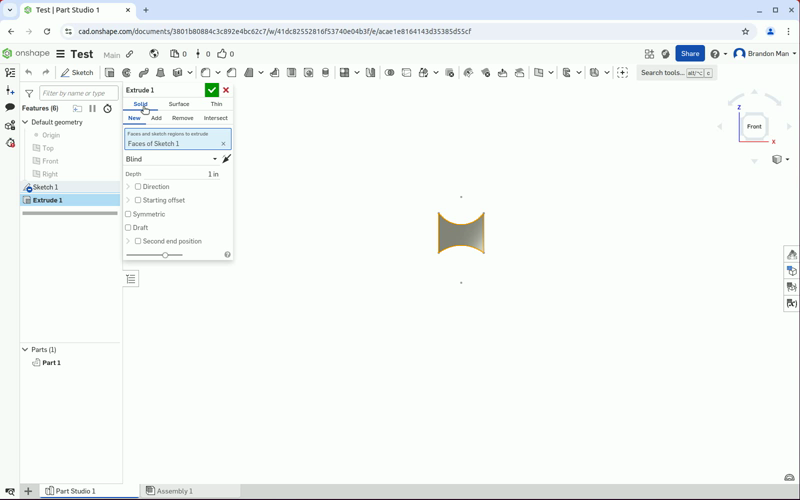
click(143, 106)
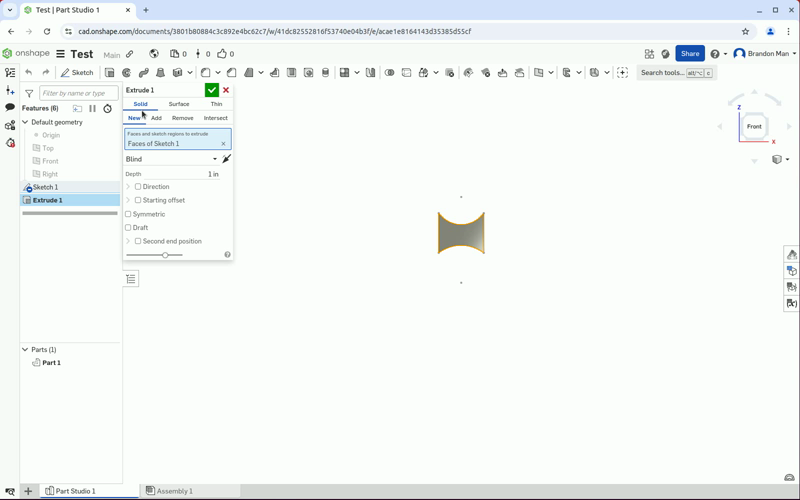
mouse_move(137, 120)
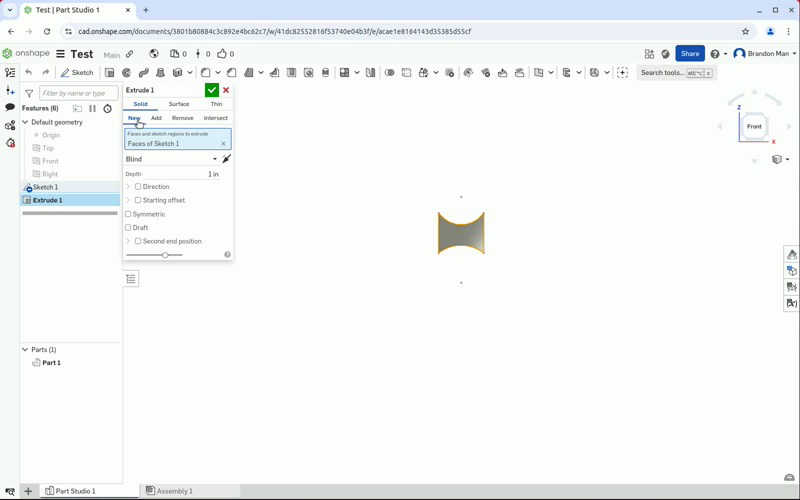
click(137, 120)
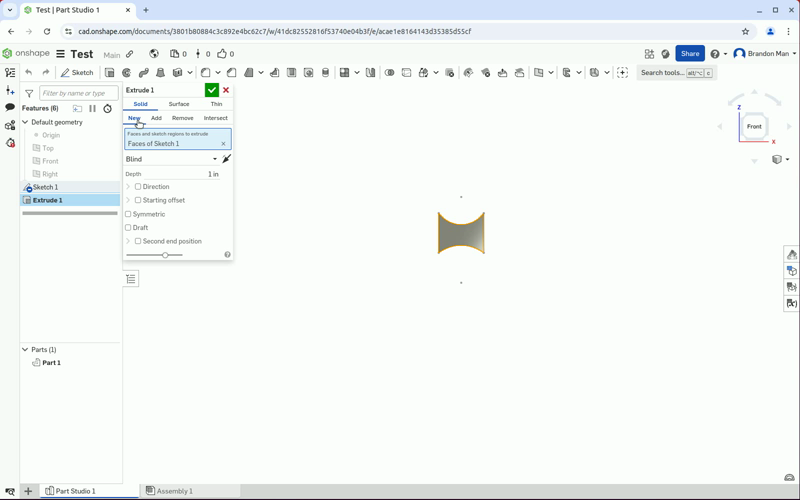
key(tab, 4)
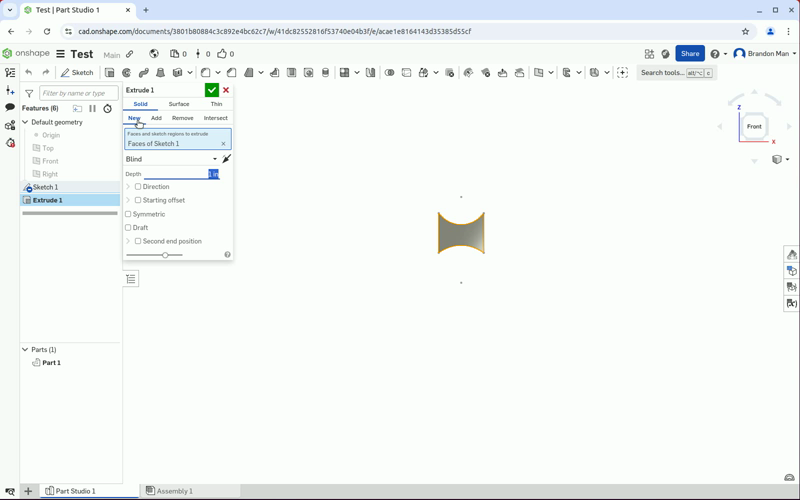
text(6.74)
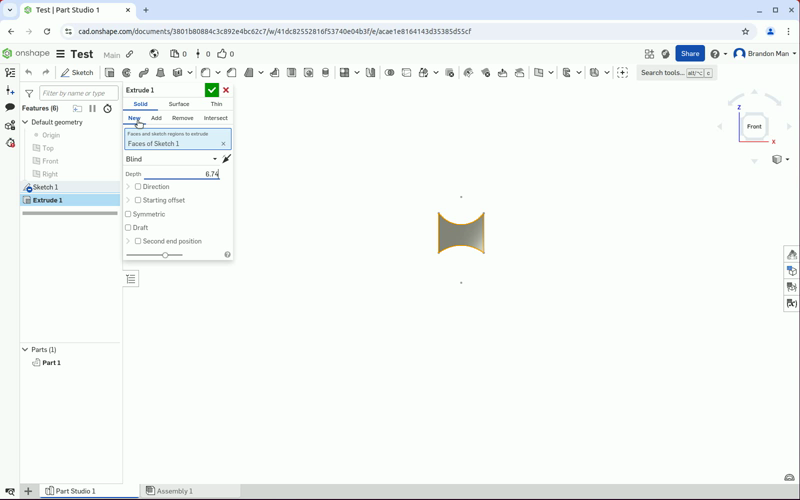
key(enter)
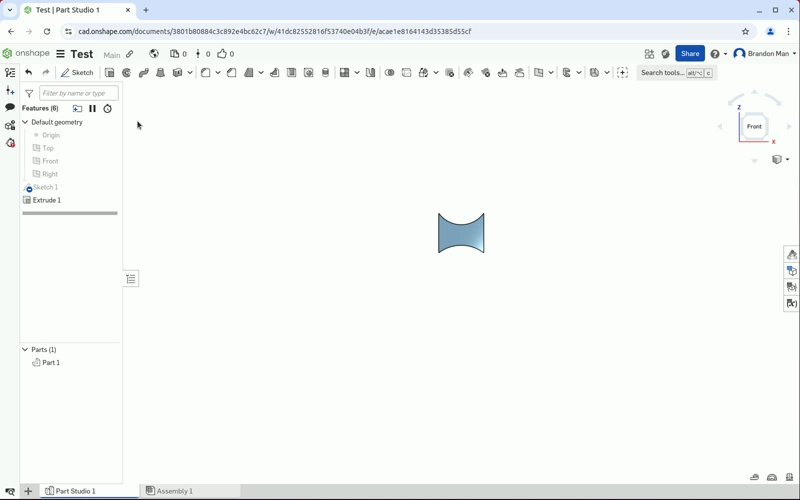
key(shift+h)
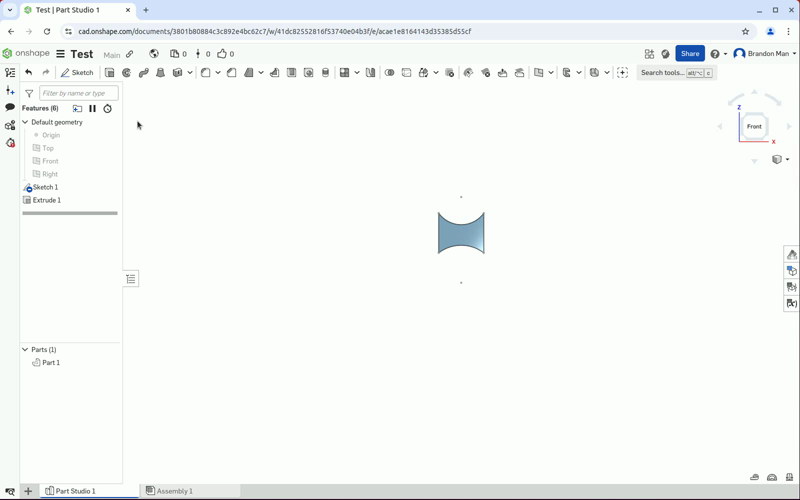
key(shift+h)
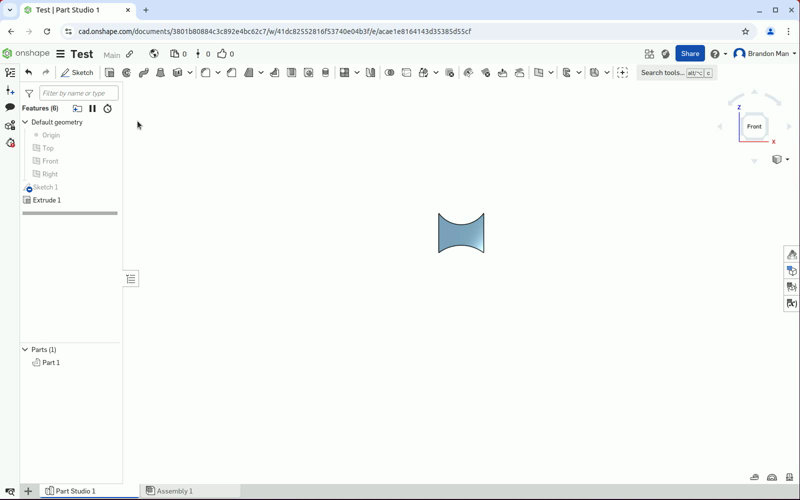
mouse_move(73, 189)
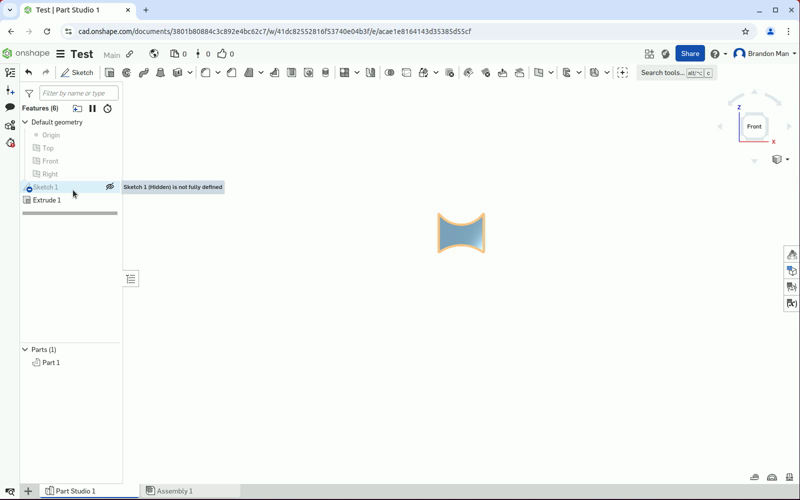
click(73, 189)
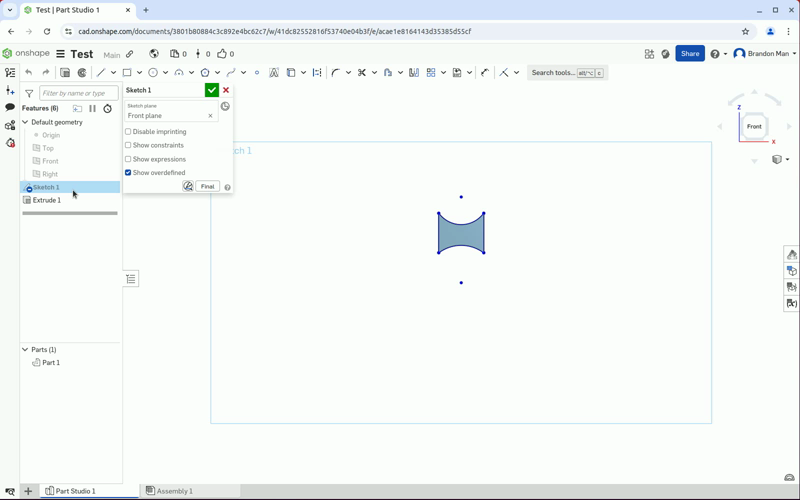
mouse_move(229, 92)
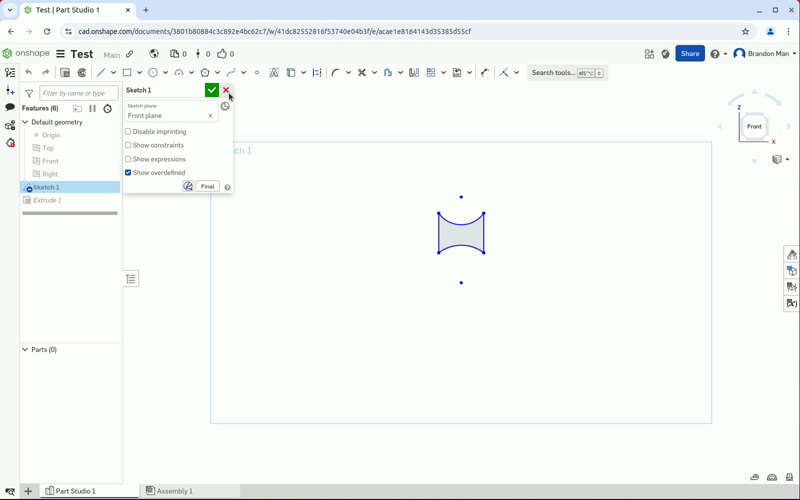
click(229, 92)
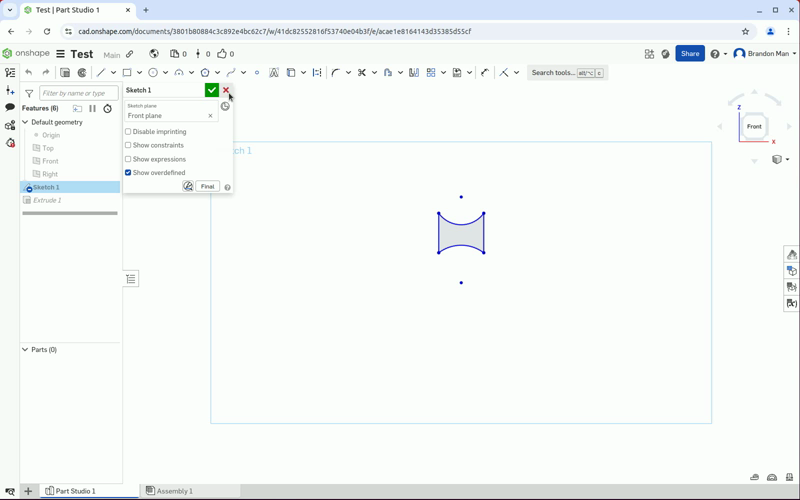
key(shift+s)
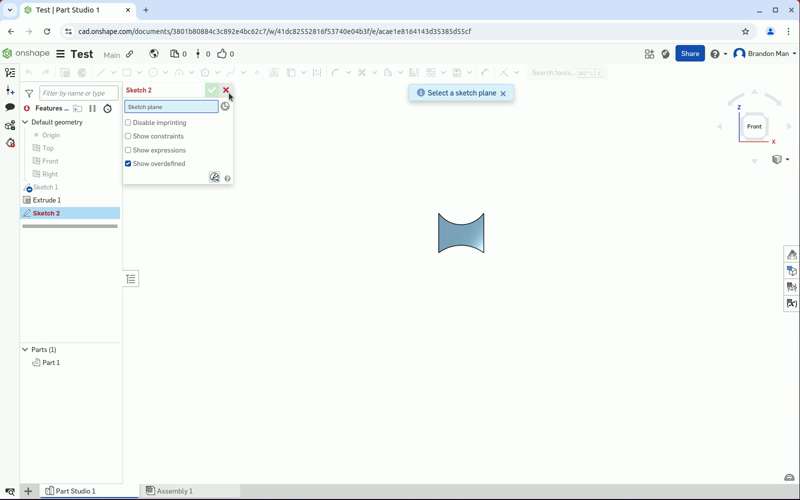
mouse_move(73, 163)
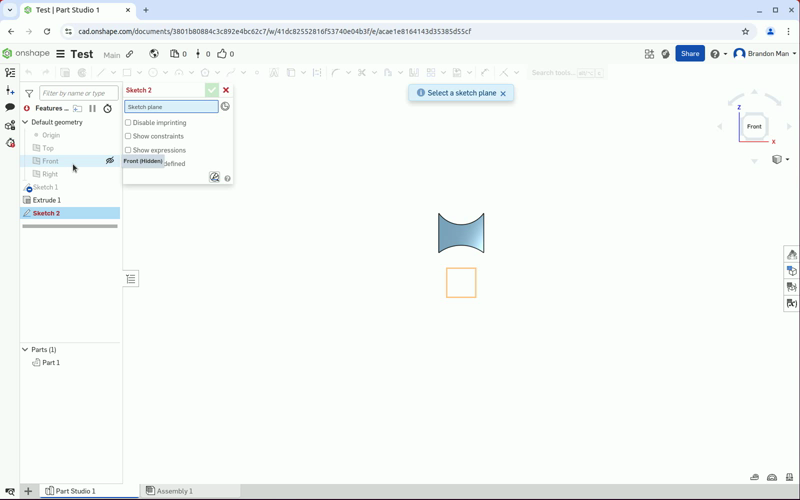
click(73, 163)
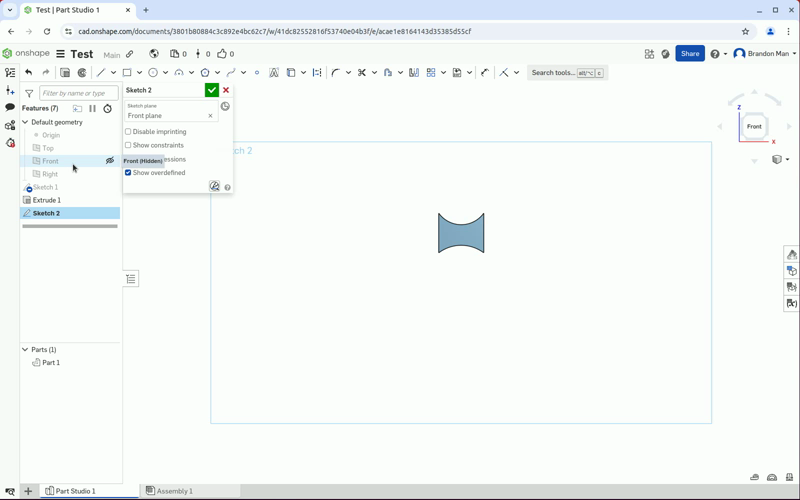
mouse_move(73, 352)
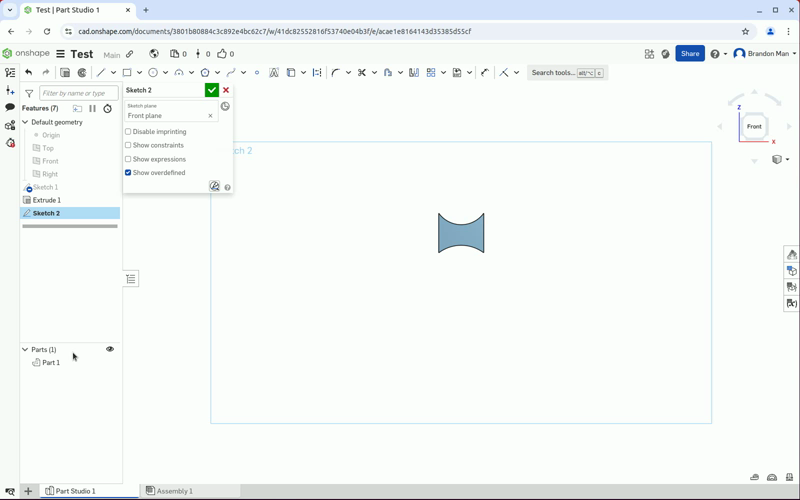
key(y)
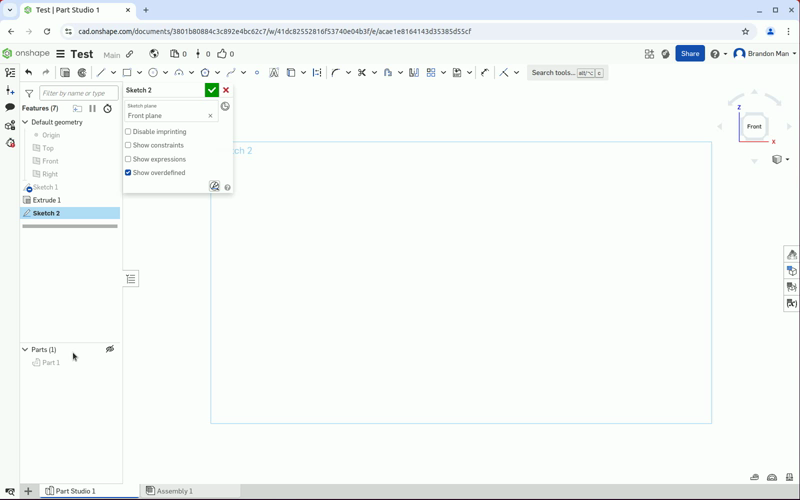
key(c)
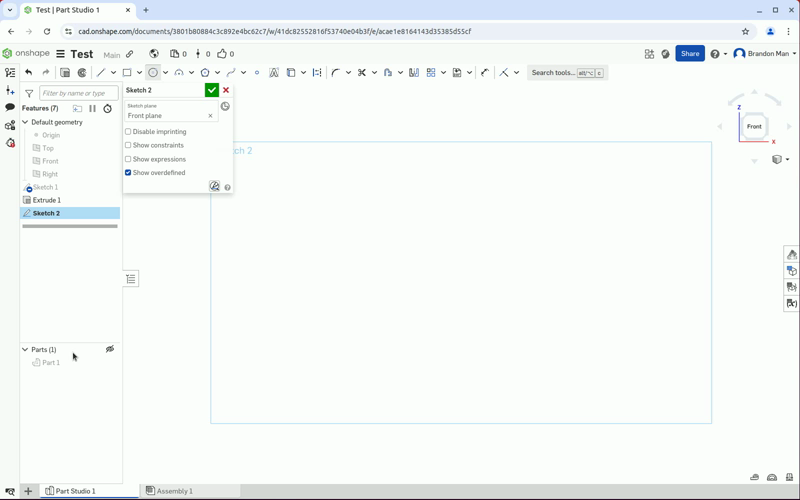
key_down(shift)
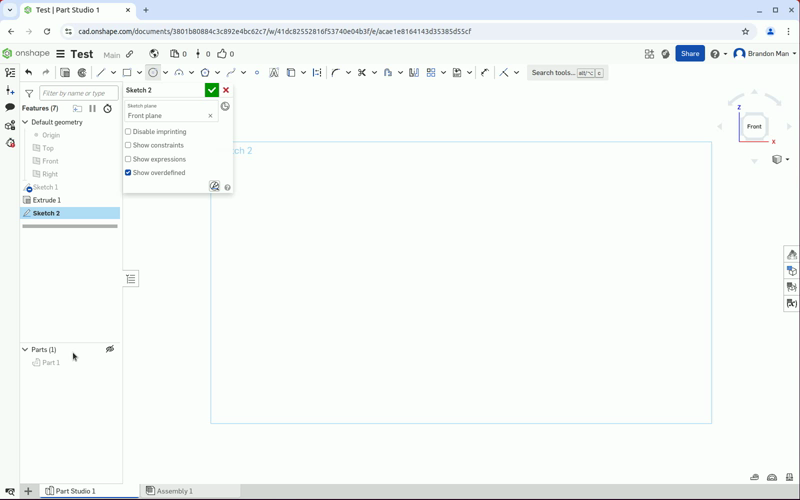
mouse_move(461, 197)
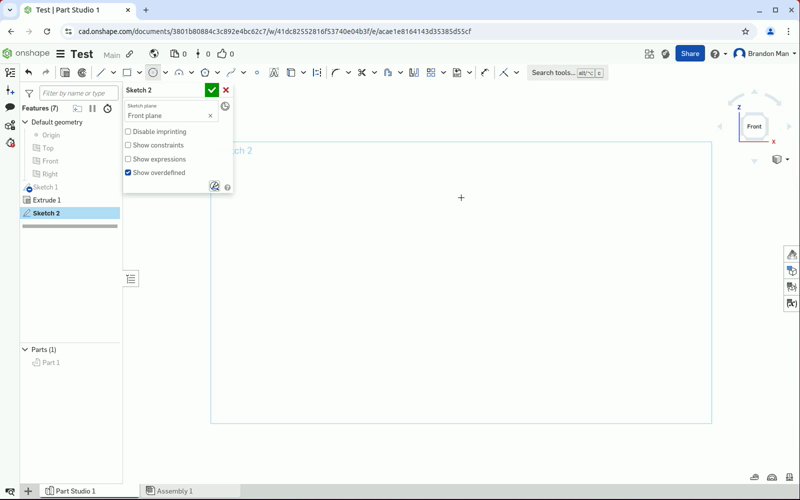
click(461, 197)
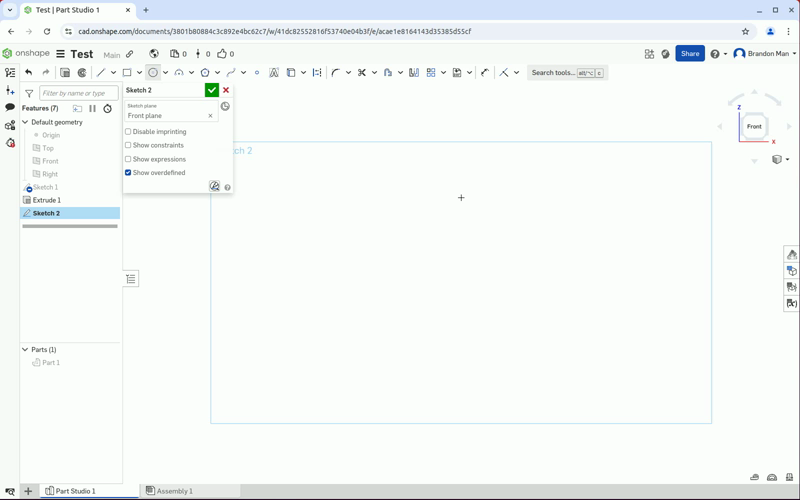
key_up(shift)
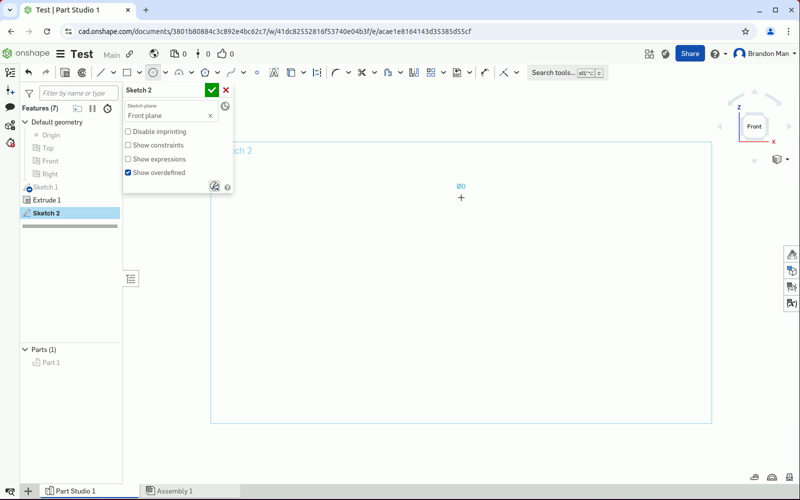
mouse_move(489, 197)
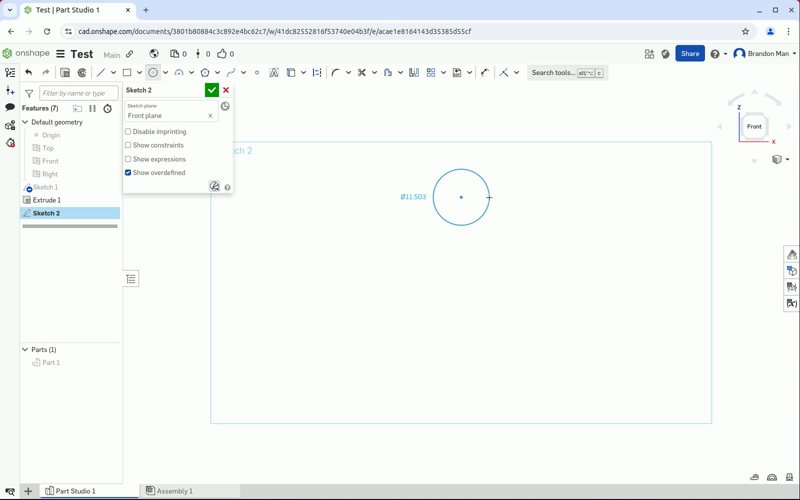
click(489, 197)
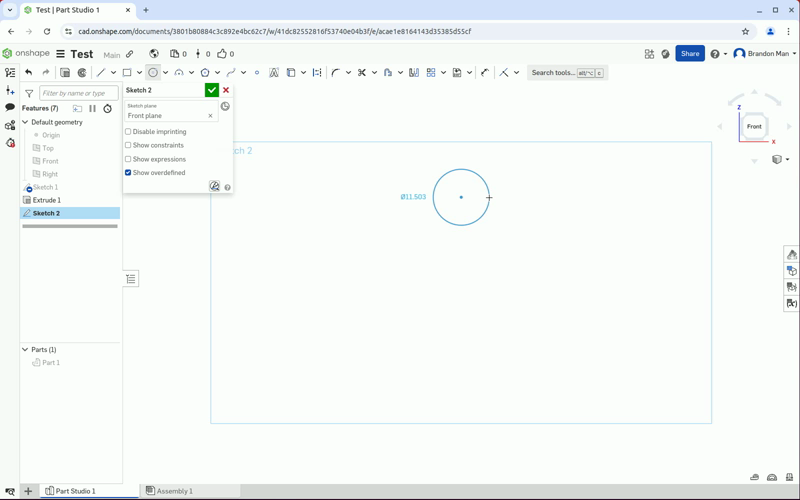
key(esc)
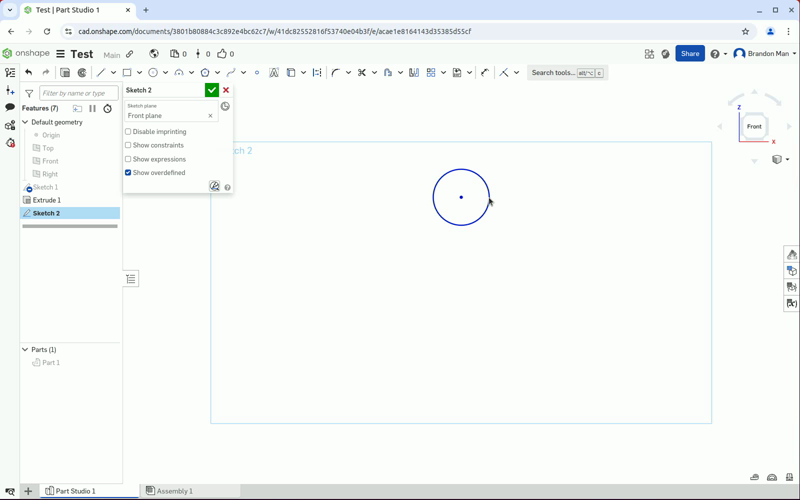
key(c)
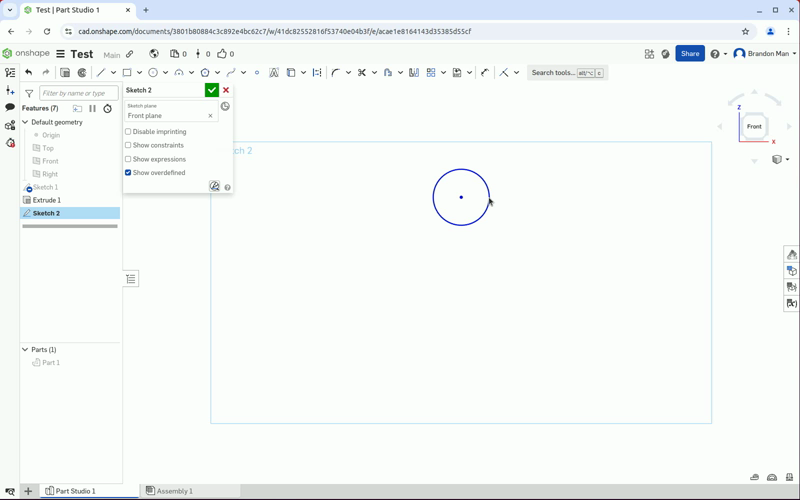
key_down(shift)
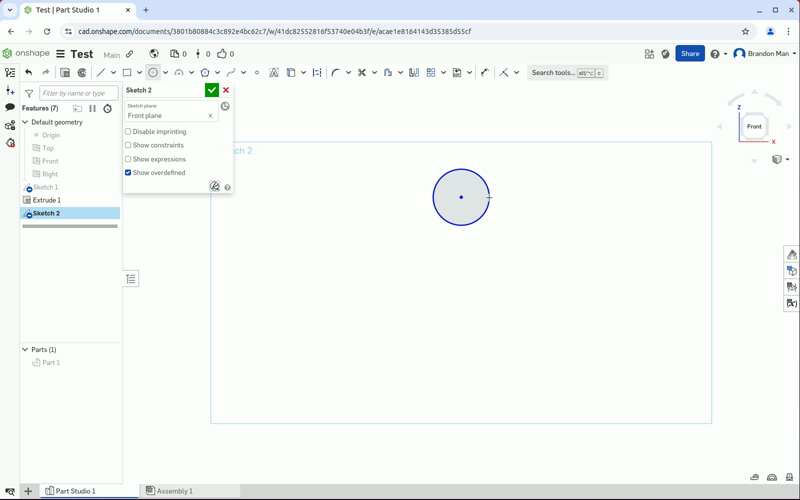
mouse_move(461, 197)
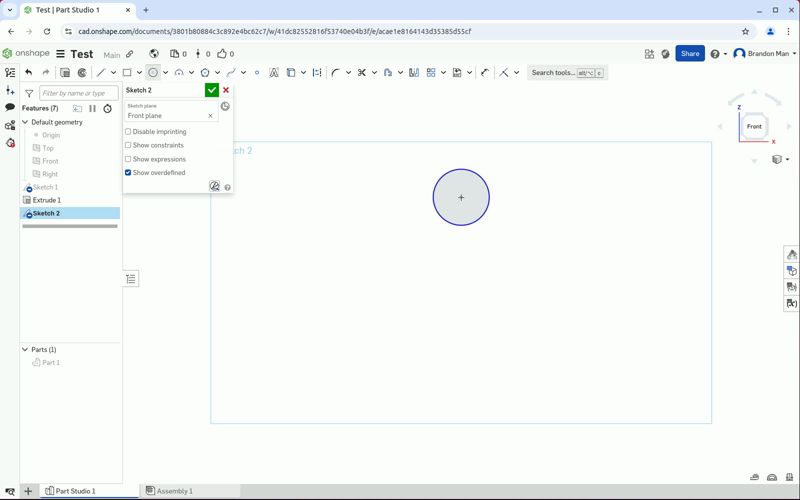
click(461, 197)
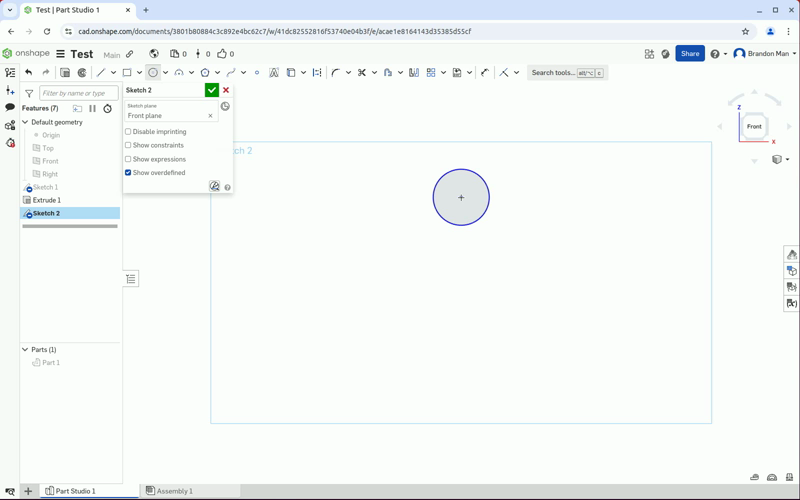
key_up(shift)
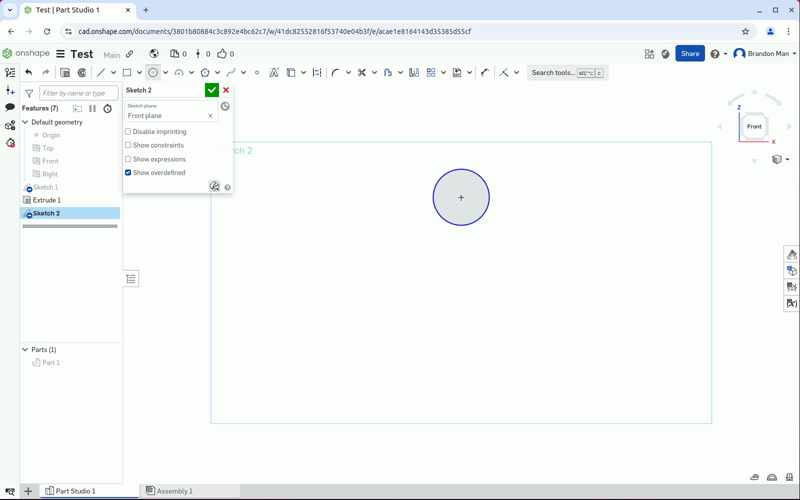
mouse_move(477, 197)
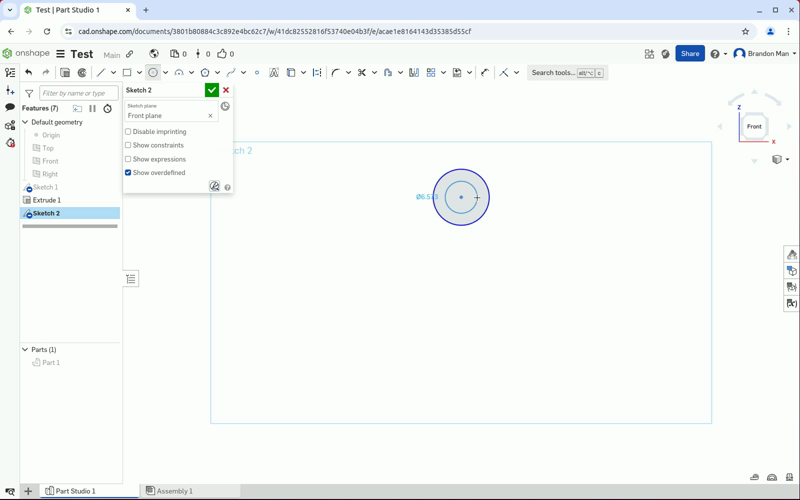
click(477, 197)
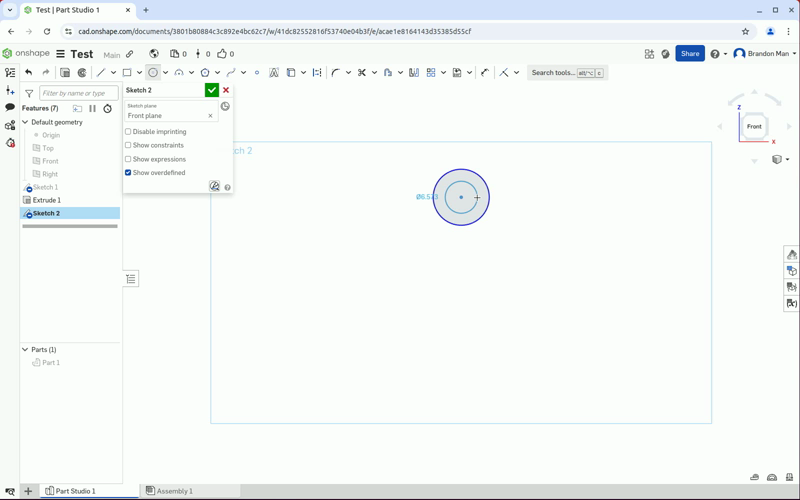
key(esc)
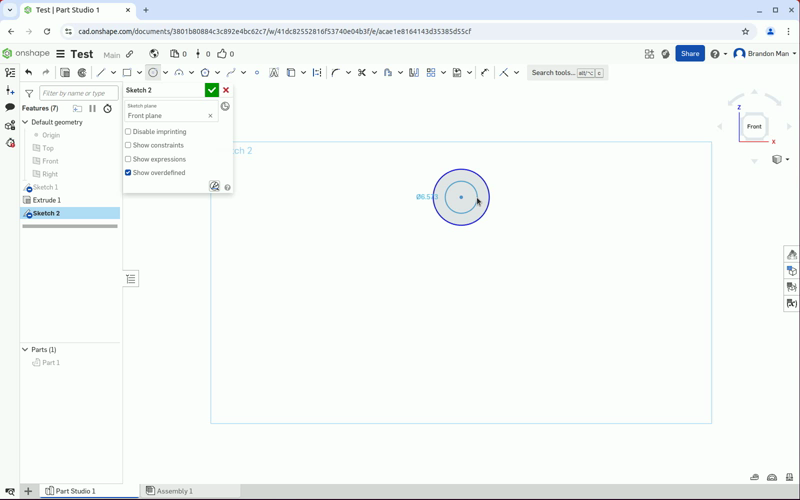
mouse_move(444, 188)
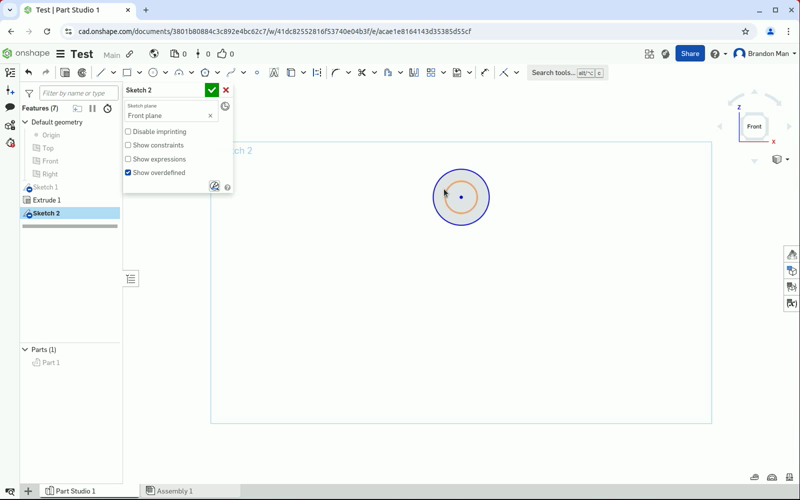
scroll(6)
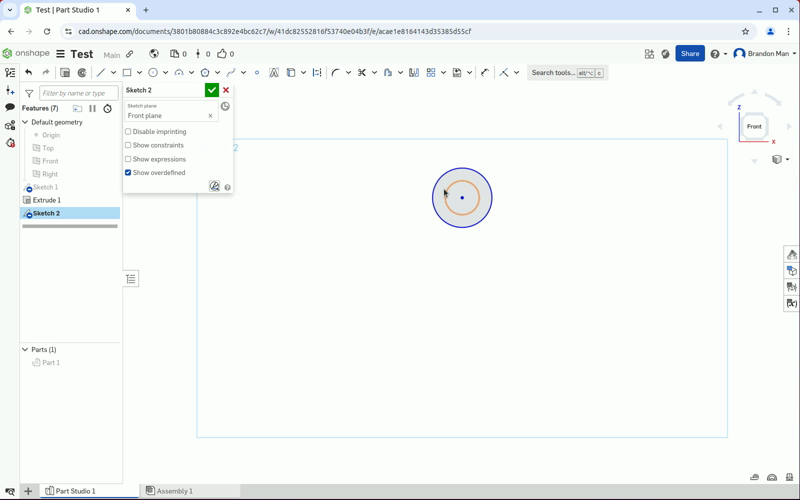
scroll(6)
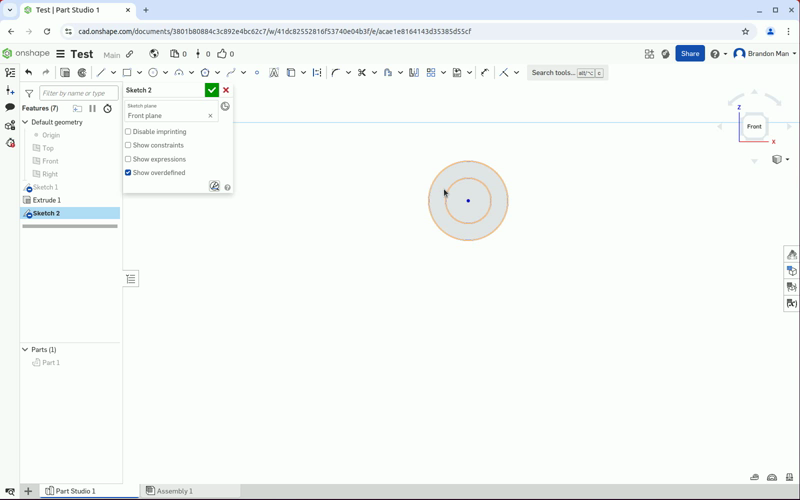
scroll(6)
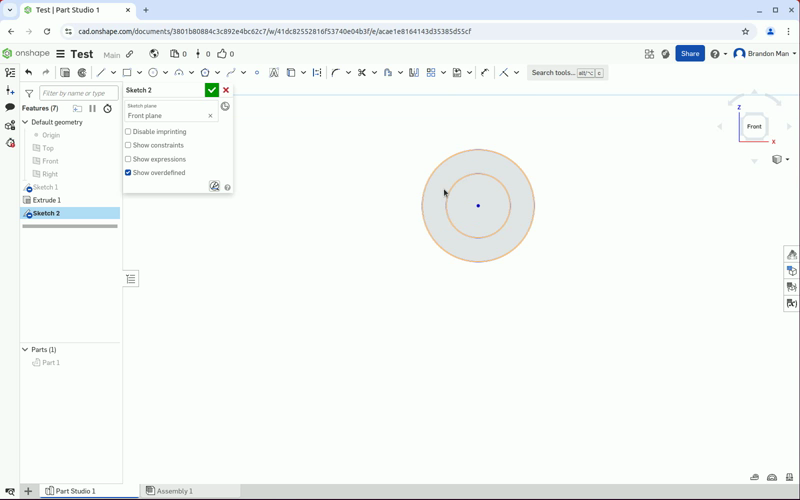
scroll(6)
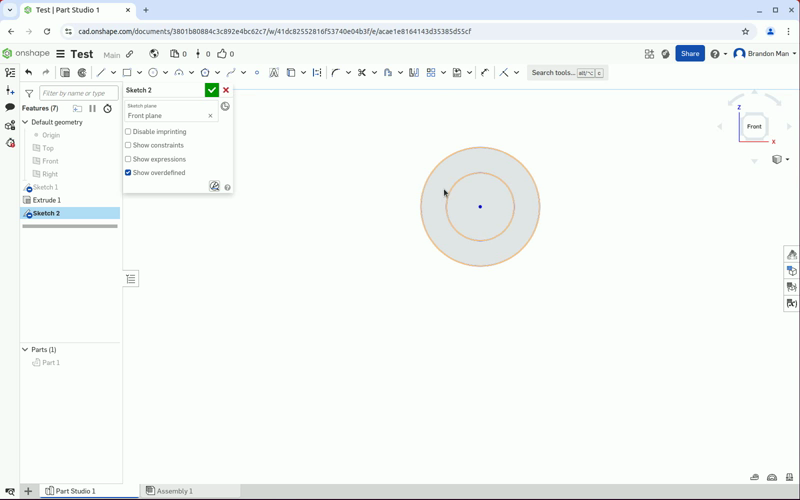
scroll(6)
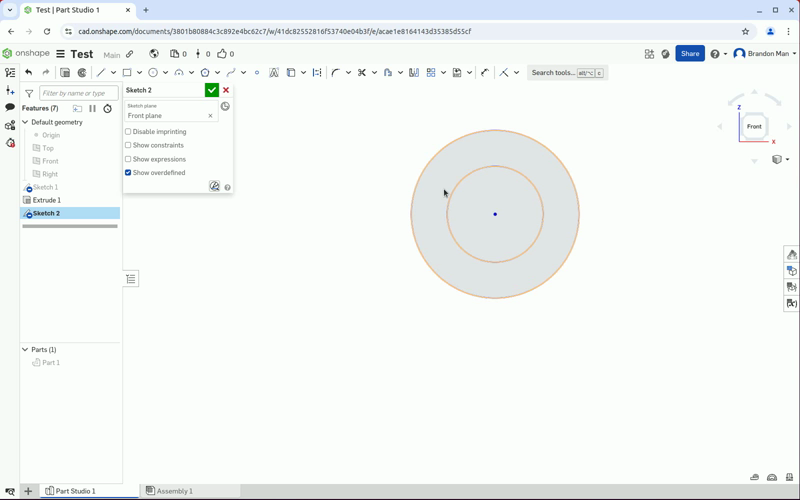
scroll(6)
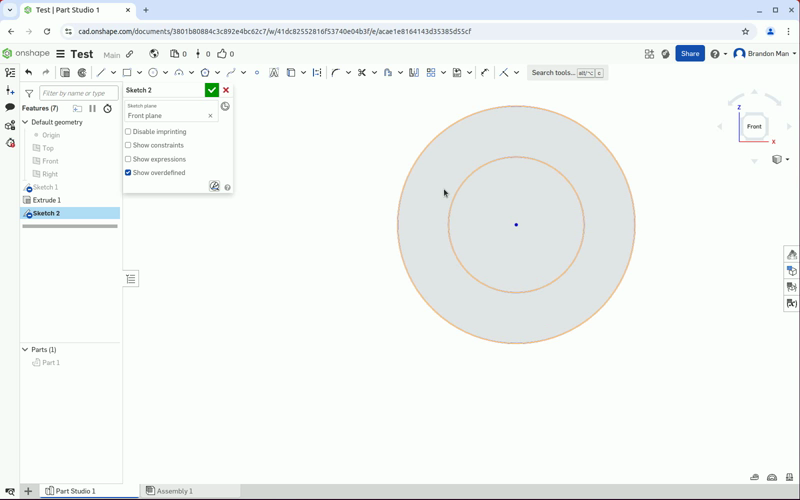
scroll(6)
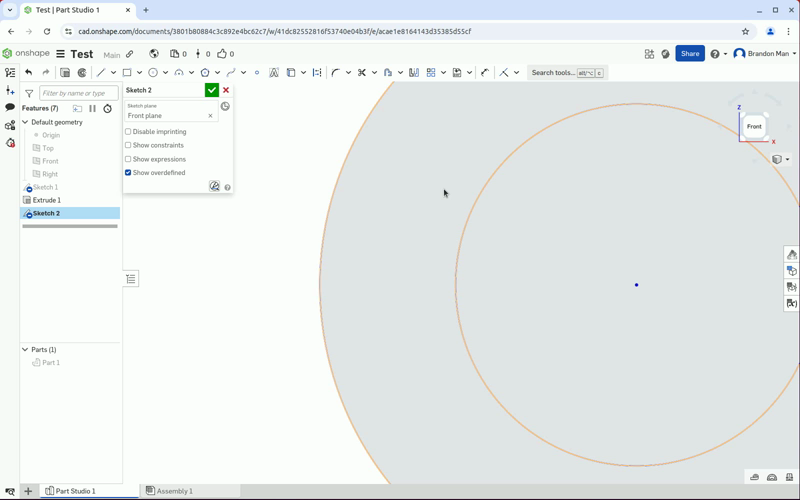
click(444, 188)
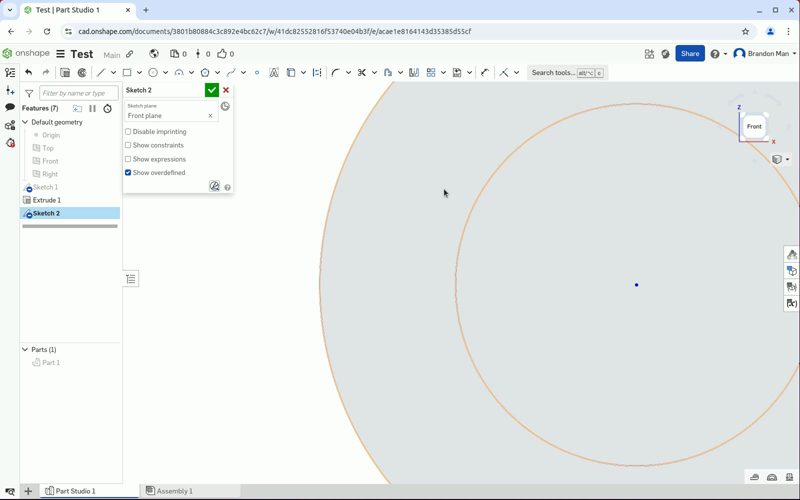
scroll(-6)
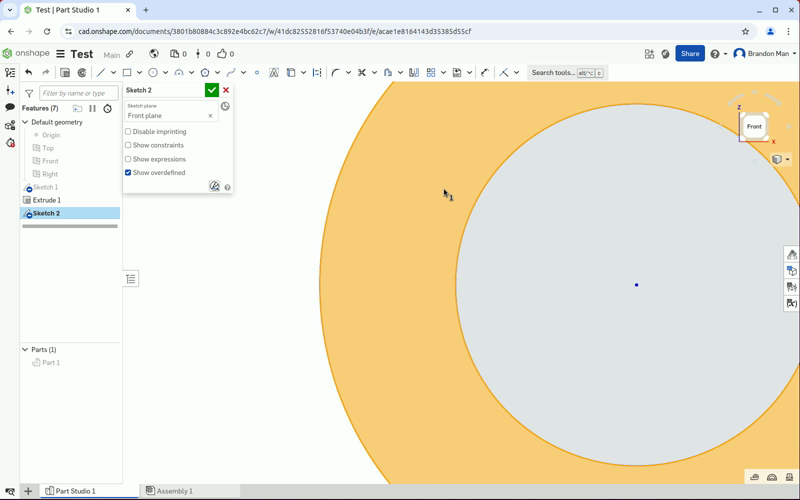
scroll(-6)
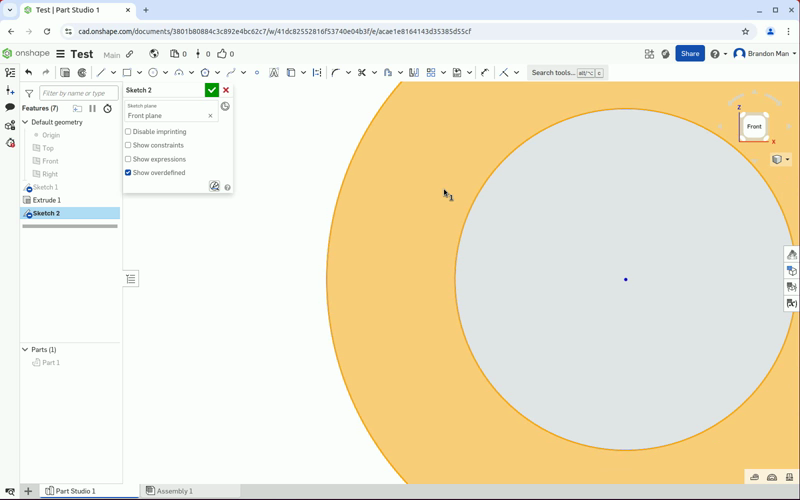
scroll(-6)
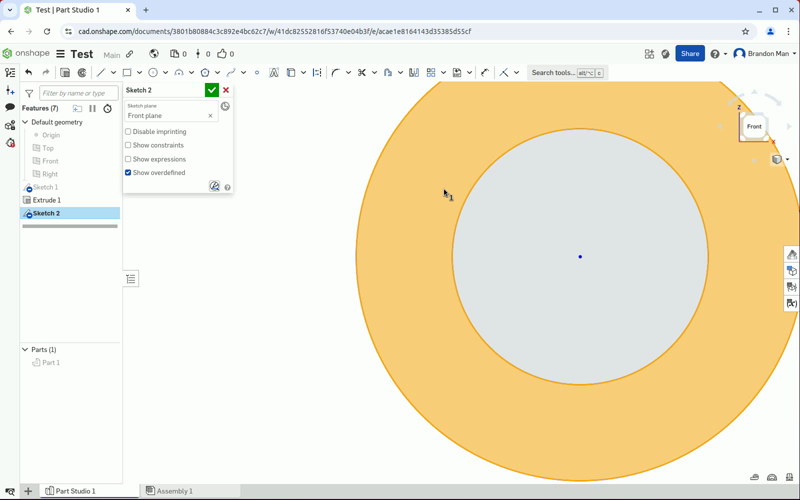
scroll(-6)
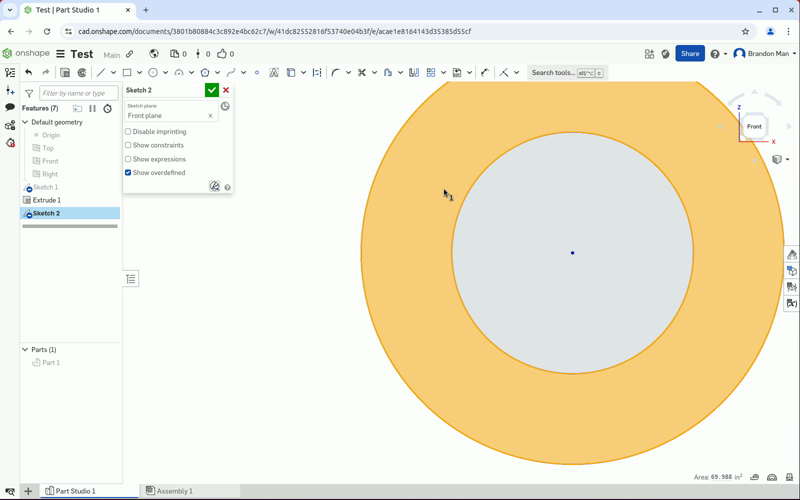
scroll(-6)
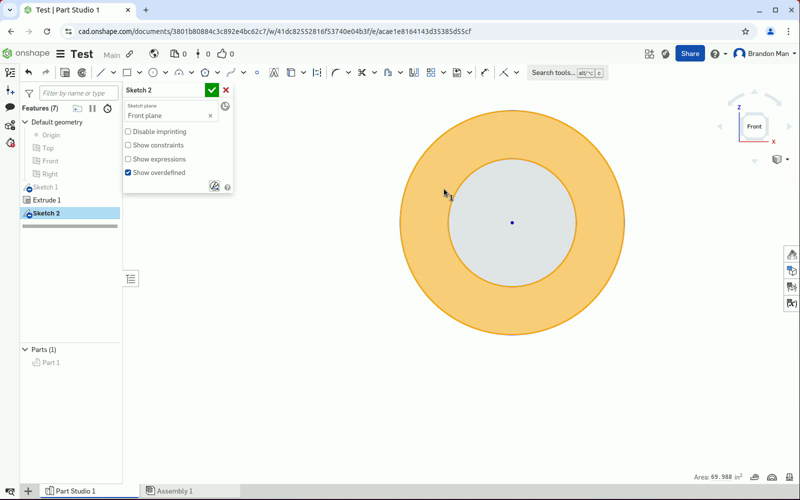
scroll(-6)
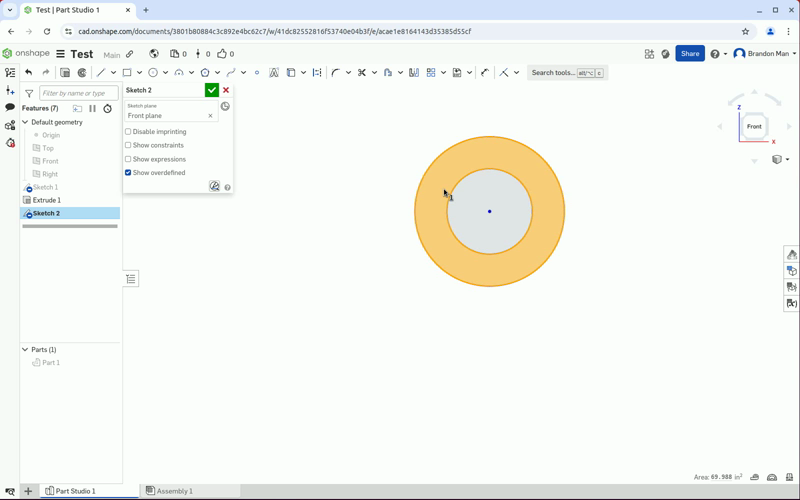
scroll(-6)
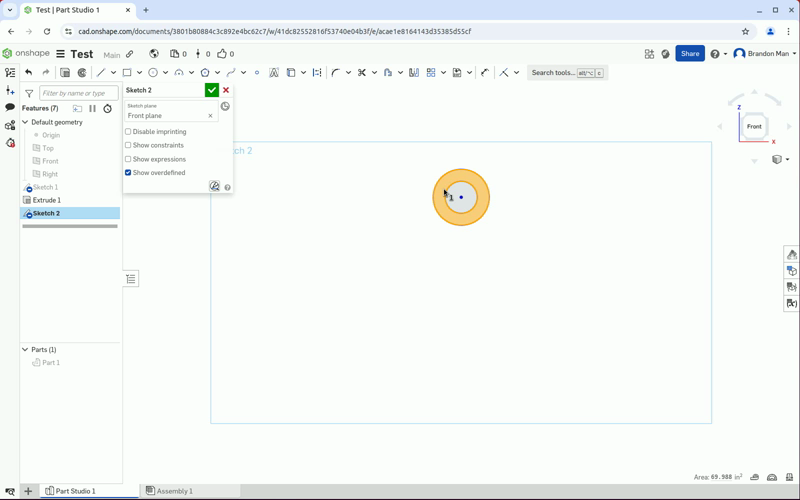
mouse_move(73, 352)
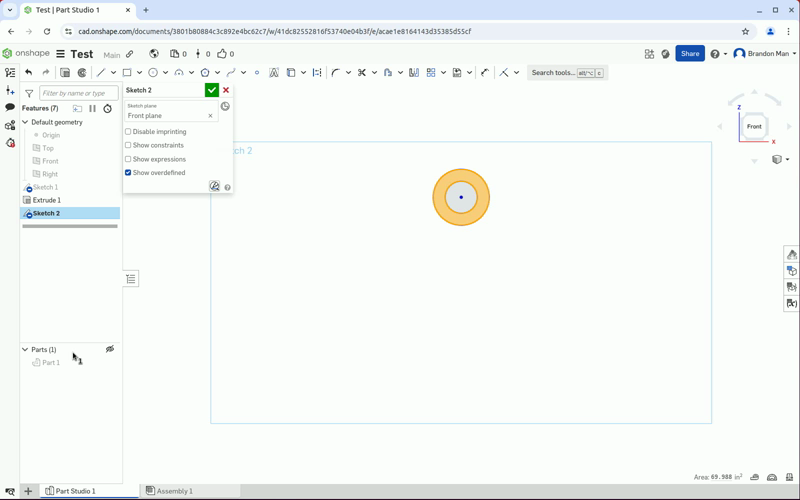
key(shift+y)
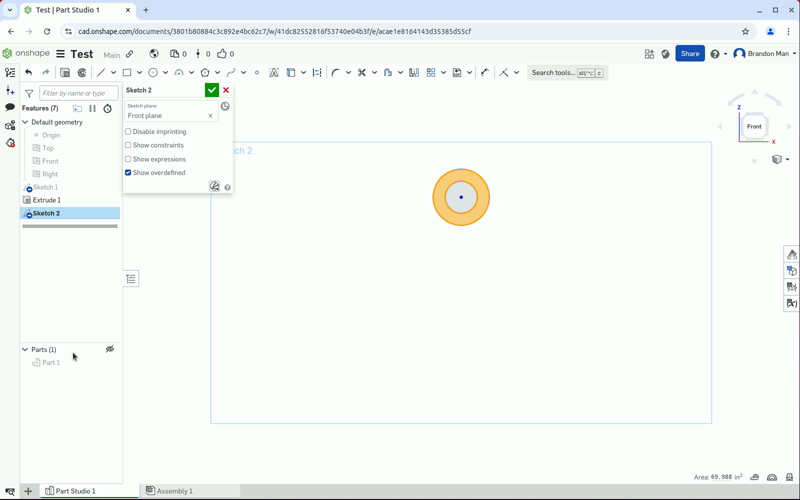
key(shift+e)
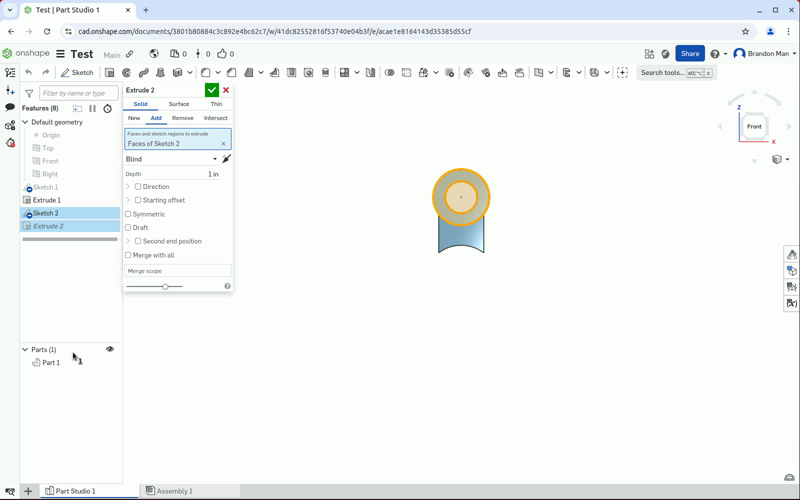
mouse_move(143, 106)
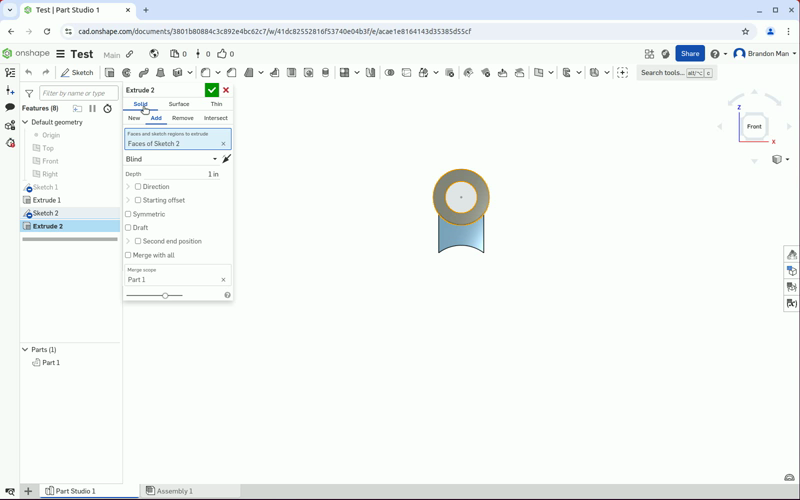
click(143, 106)
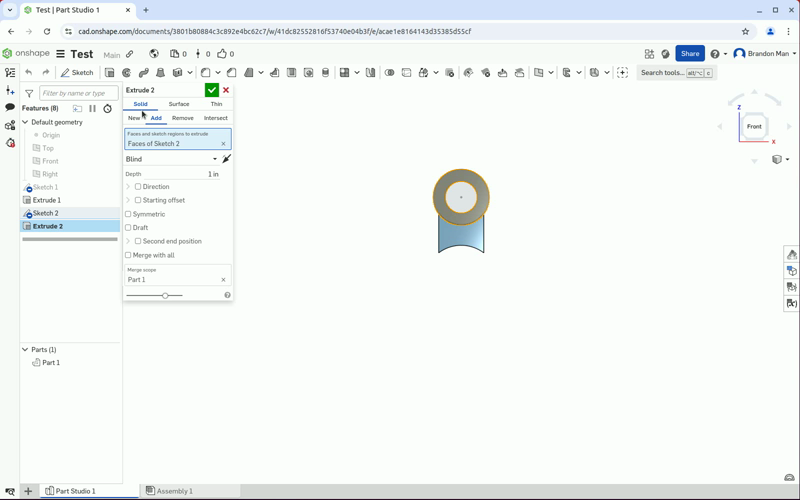
mouse_move(137, 120)
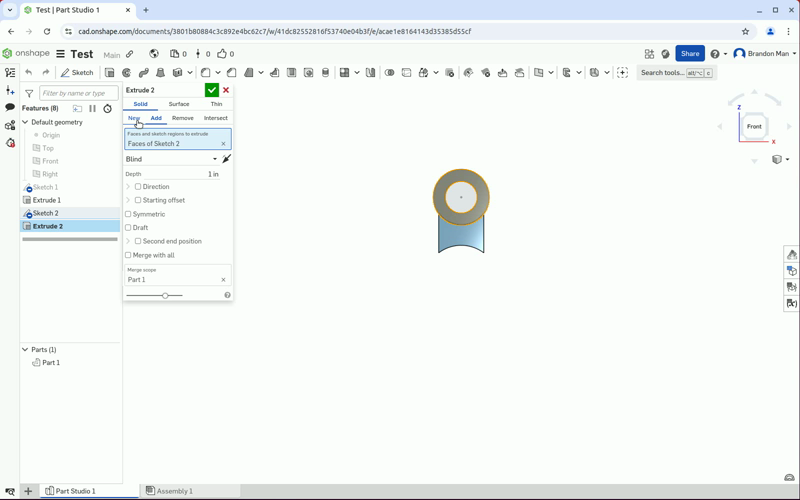
click(137, 120)
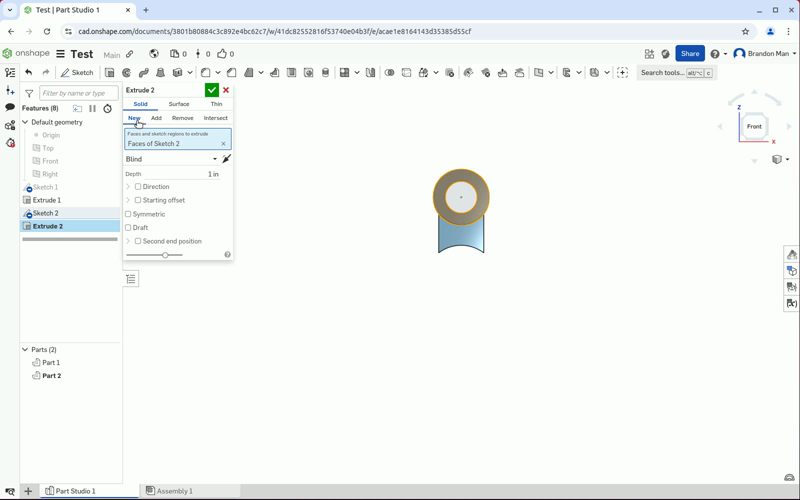
key(tab, 4)
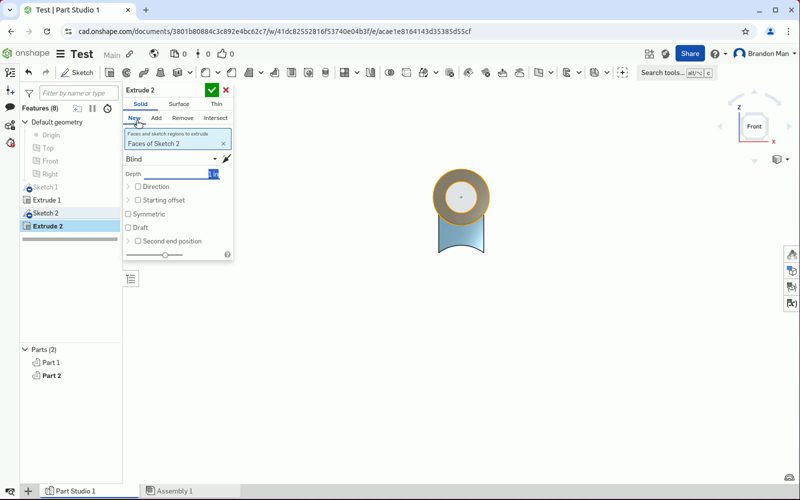
text(6.74)
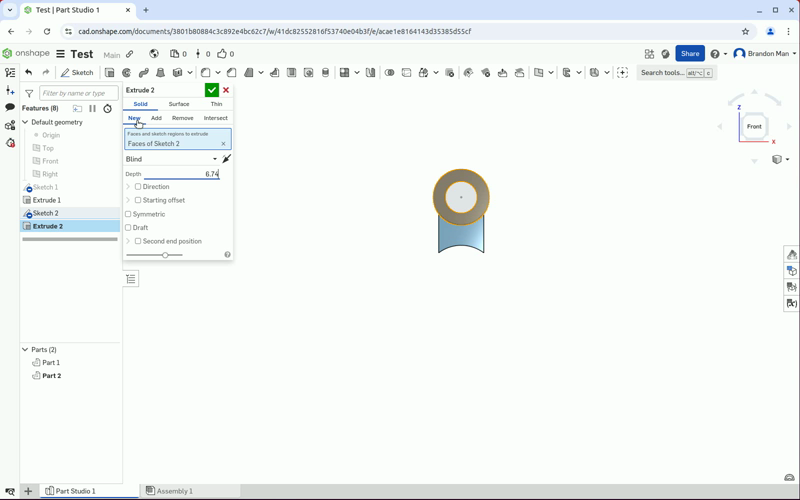
key(enter)
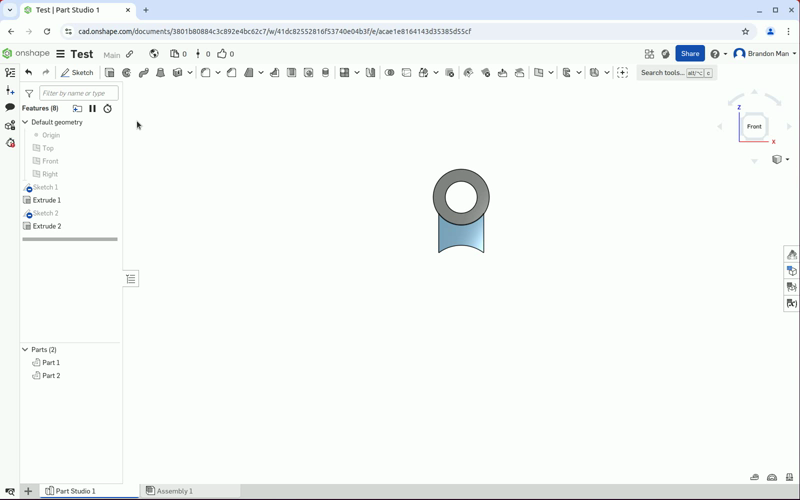
key(shift+h)
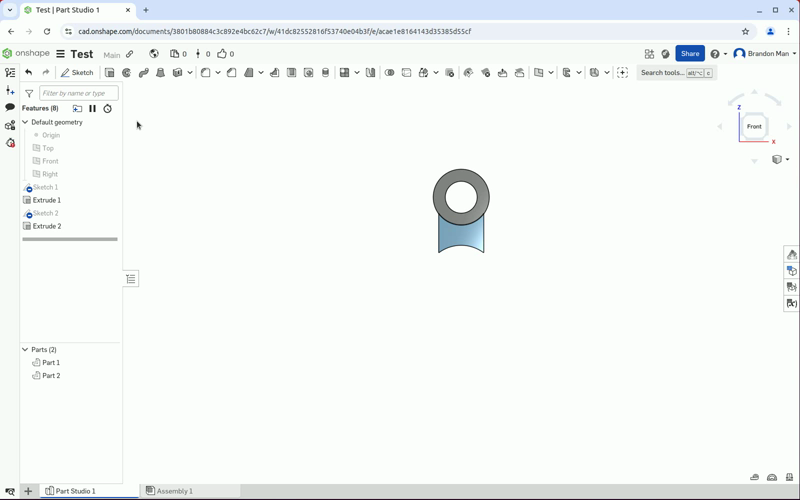
key(shift+h)
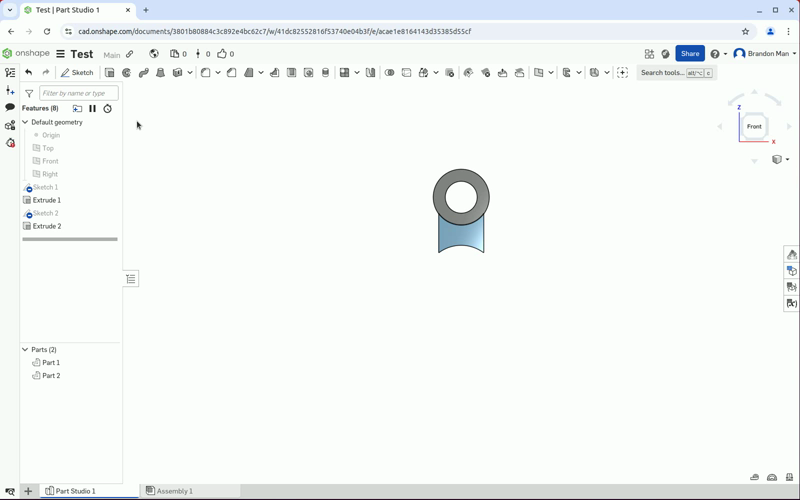
mouse_move(73, 189)
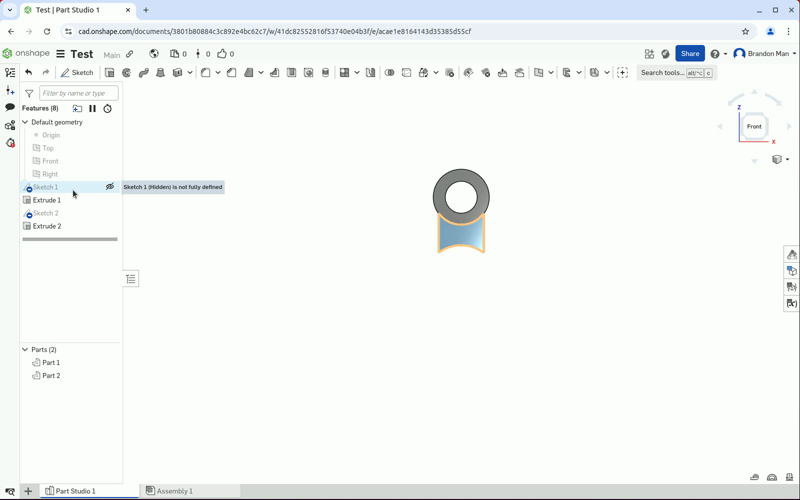
click(73, 189)
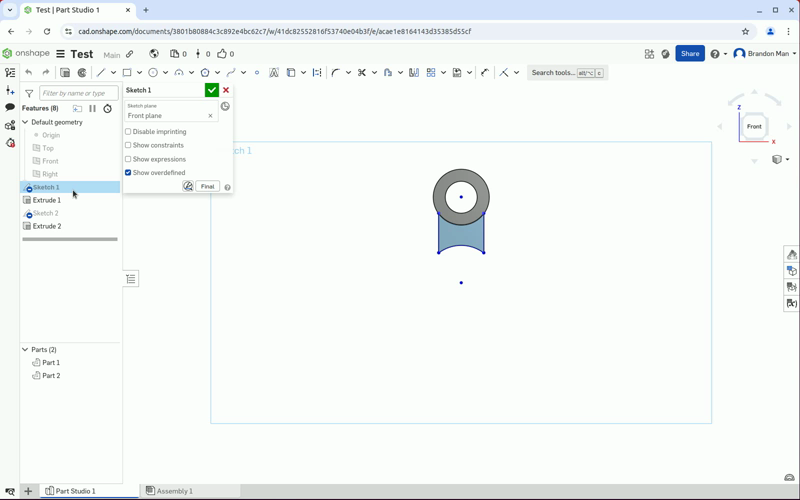
mouse_move(229, 92)
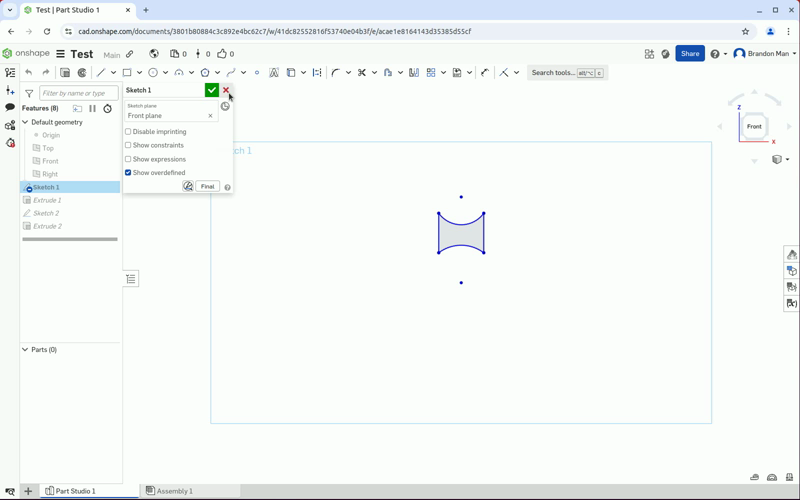
click(229, 92)
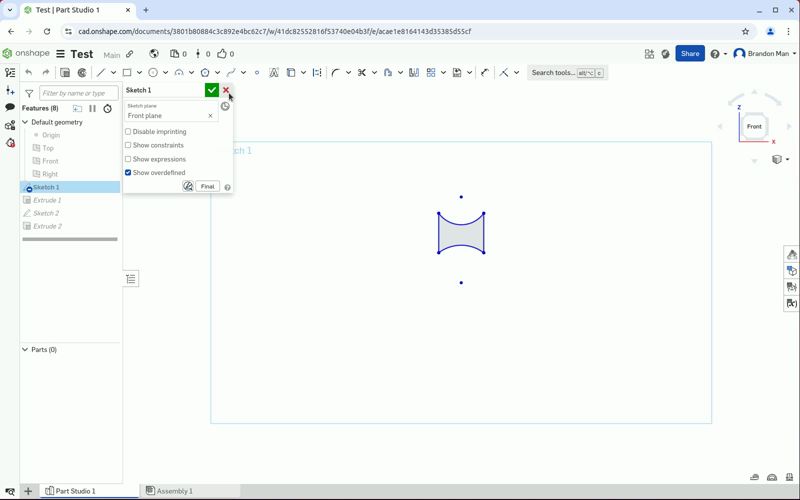
key(shift+s)
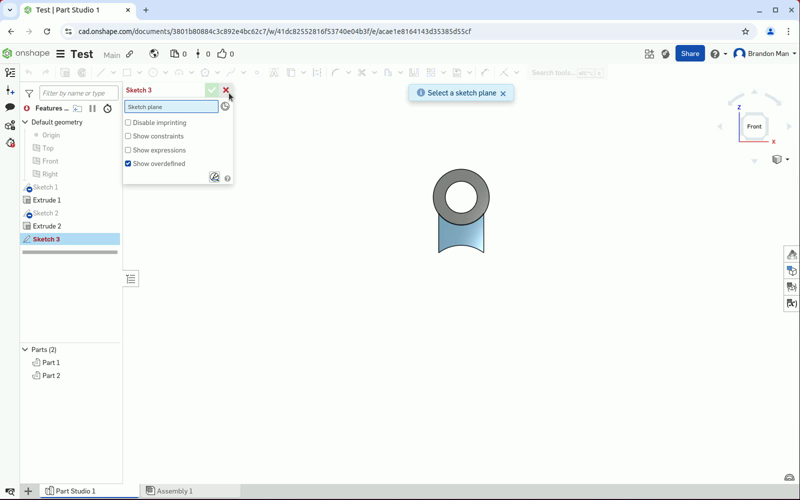
mouse_move(73, 163)
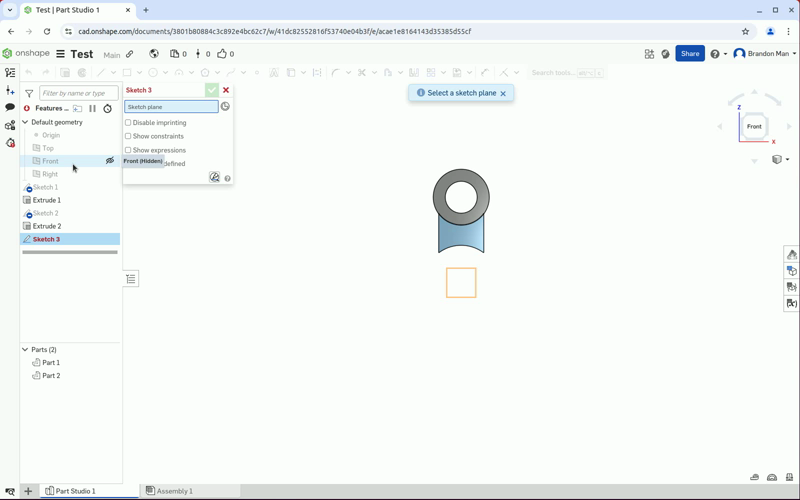
click(73, 163)
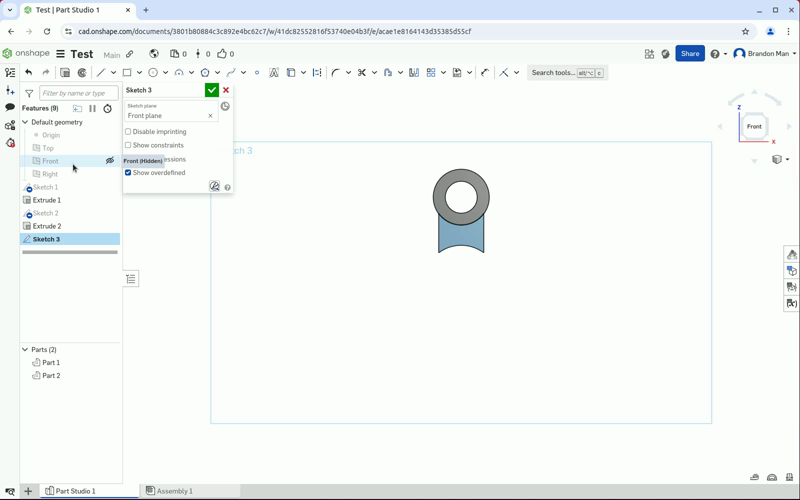
mouse_move(73, 352)
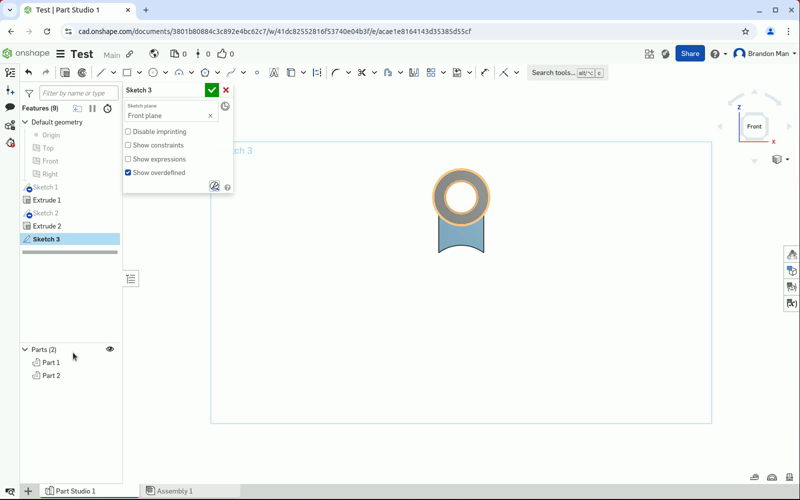
key(y)
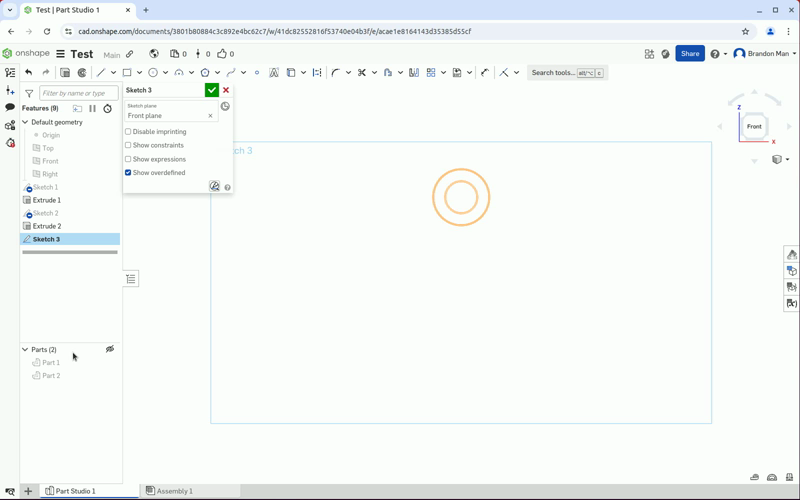
key(c)
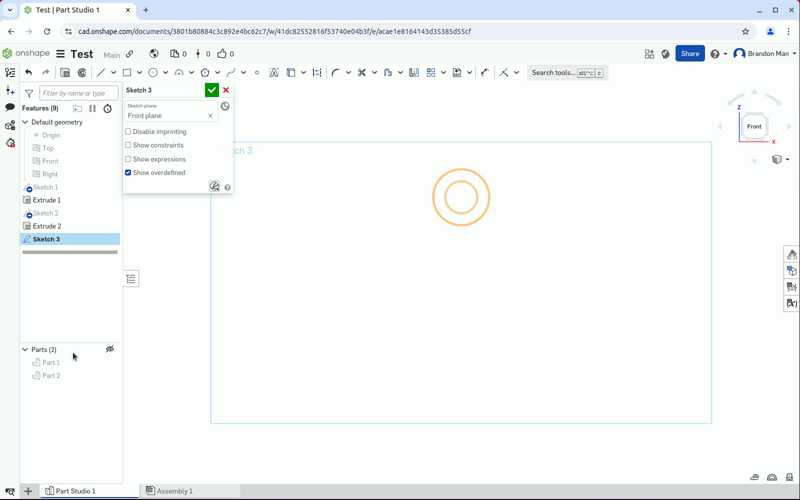
key_down(shift)
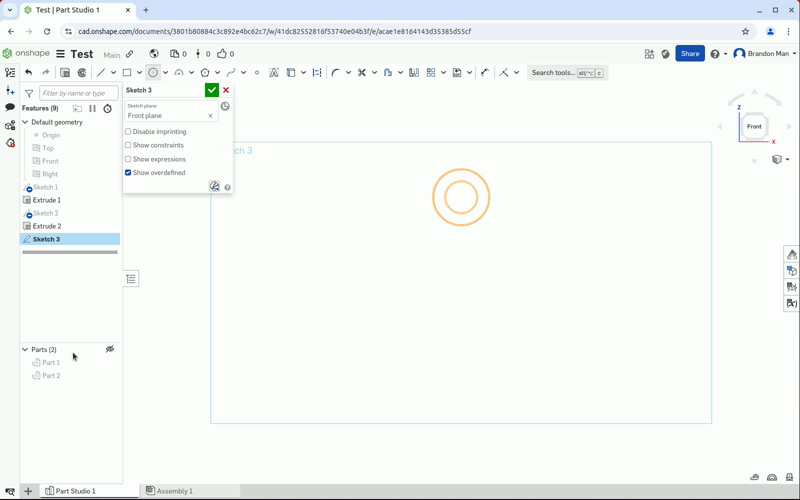
mouse_move(461, 282)
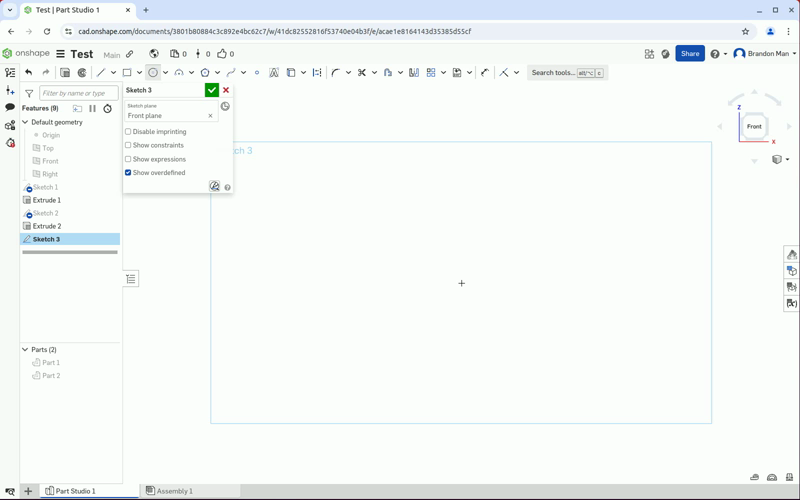
click(461, 282)
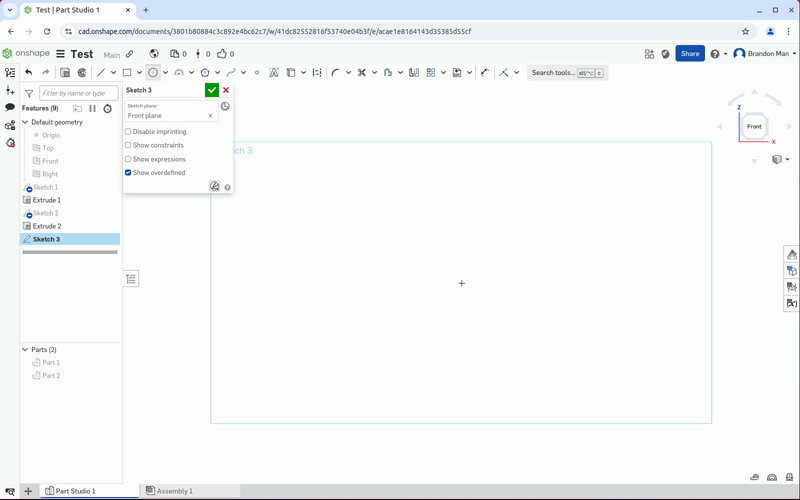
key_up(shift)
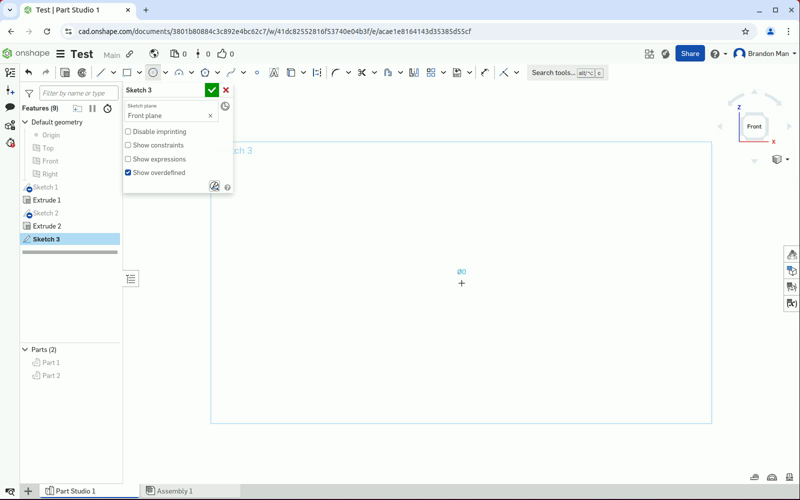
mouse_move(500, 282)
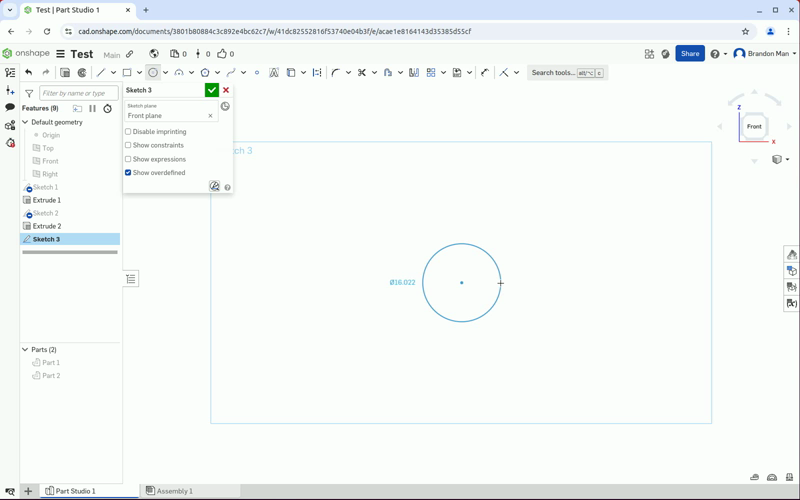
click(500, 282)
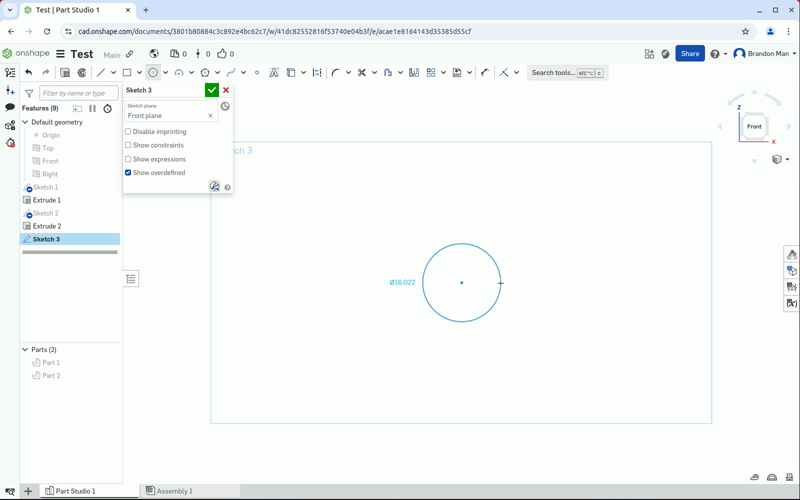
key(esc)
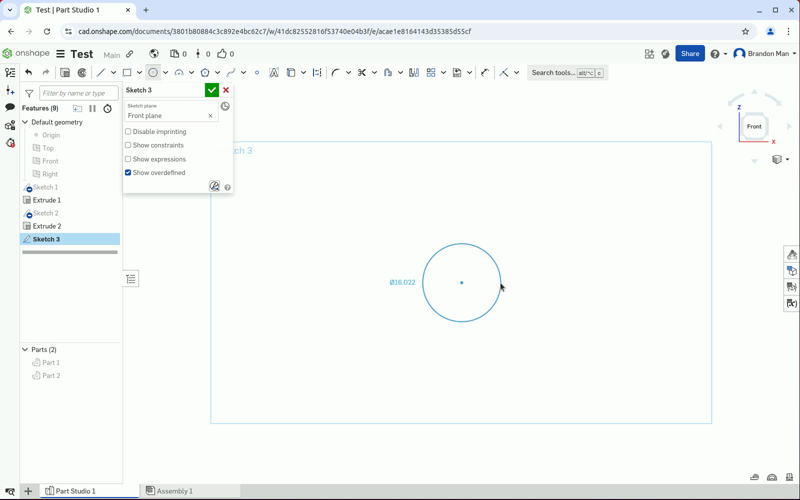
key(c)
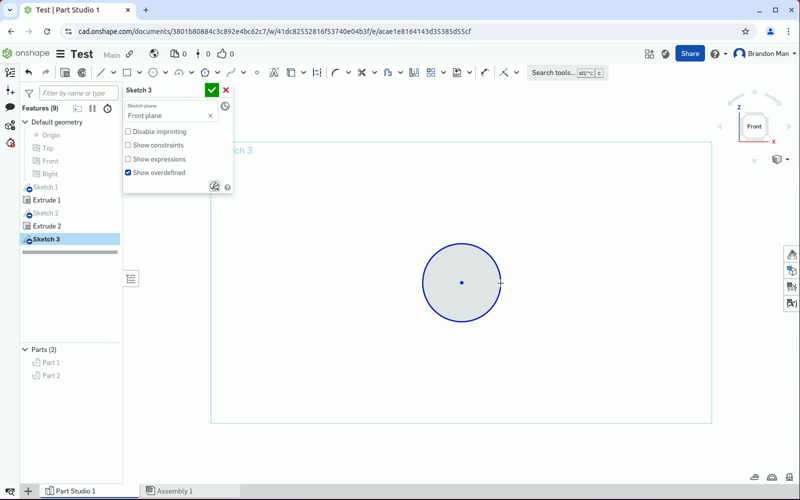
key_down(shift)
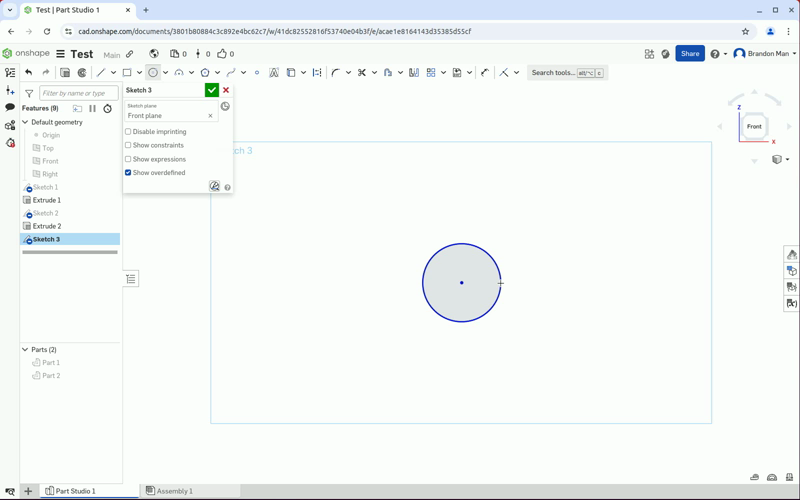
mouse_move(461, 282)
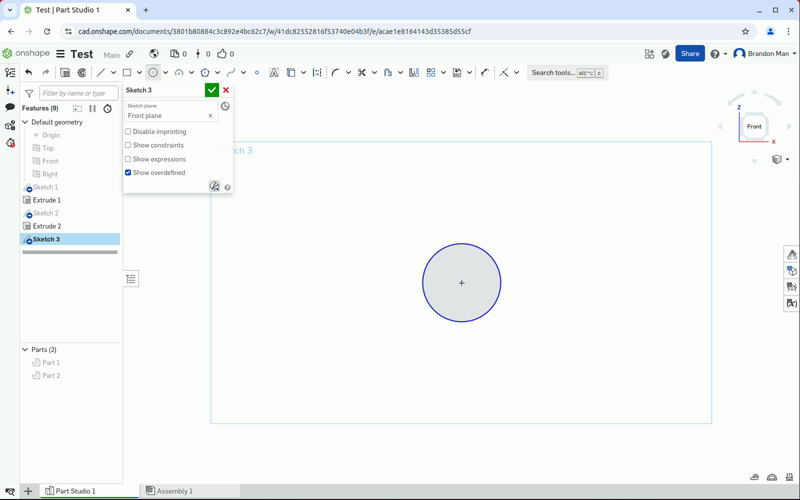
click(461, 282)
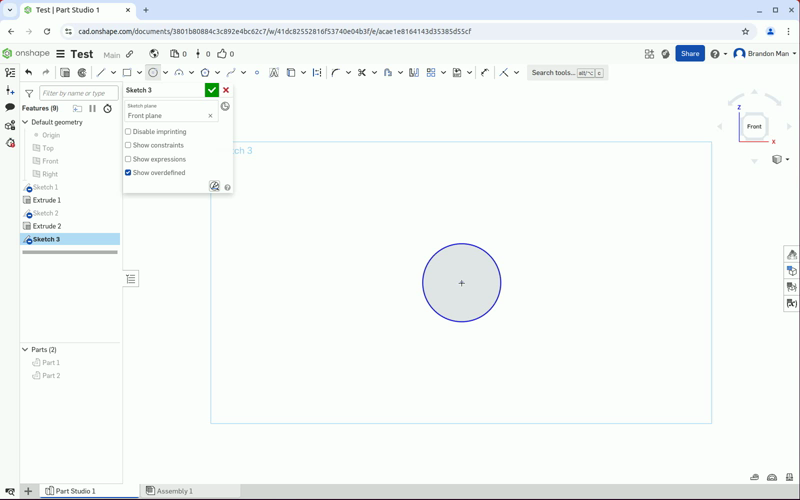
key_up(shift)
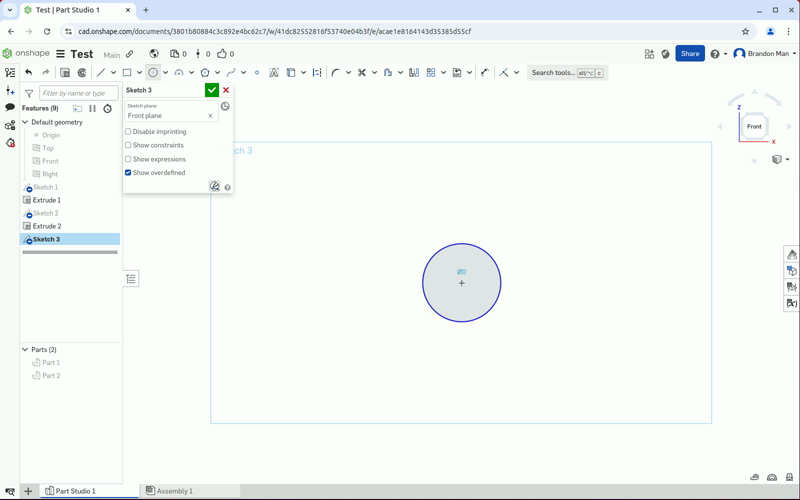
mouse_move(485, 282)
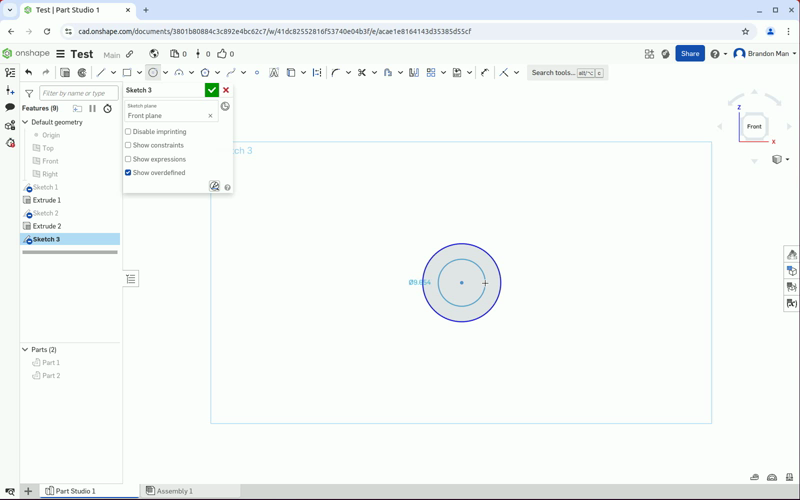
click(485, 282)
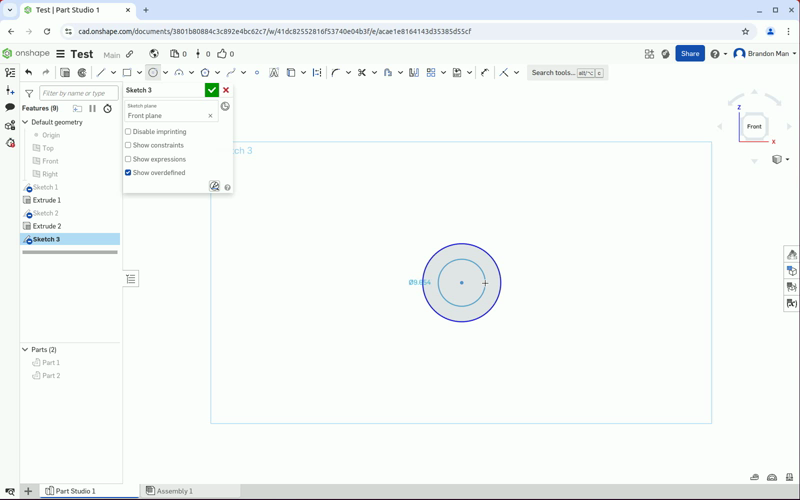
key(esc)
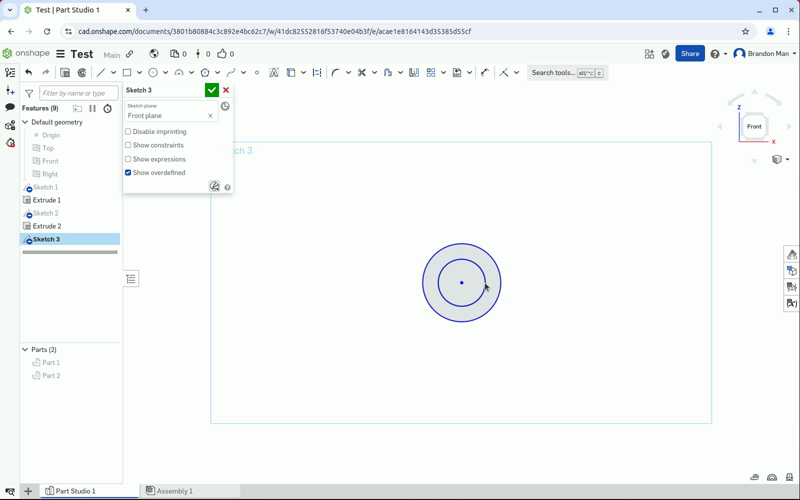
mouse_move(468, 255)
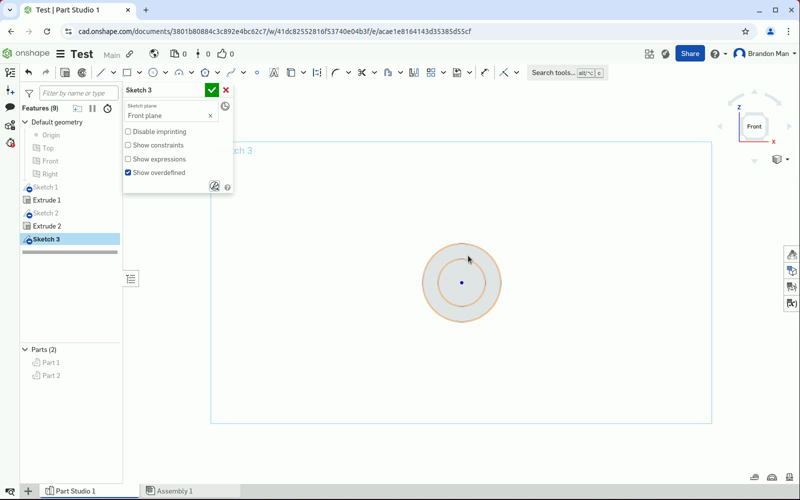
click(468, 255)
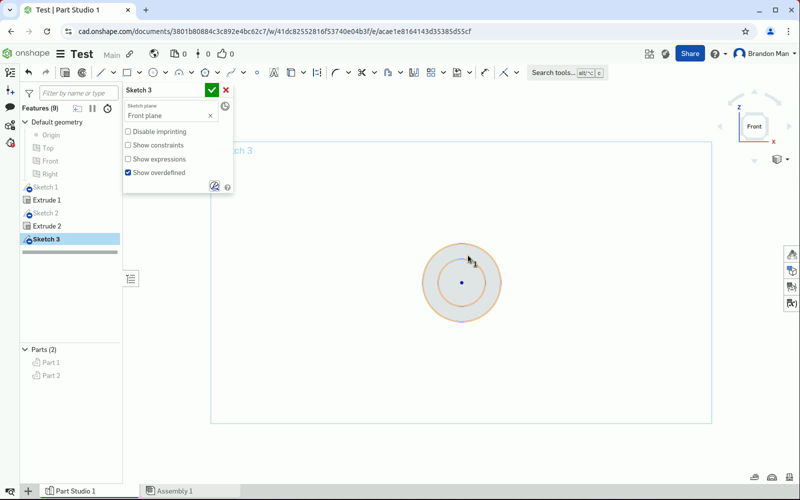
mouse_move(73, 352)
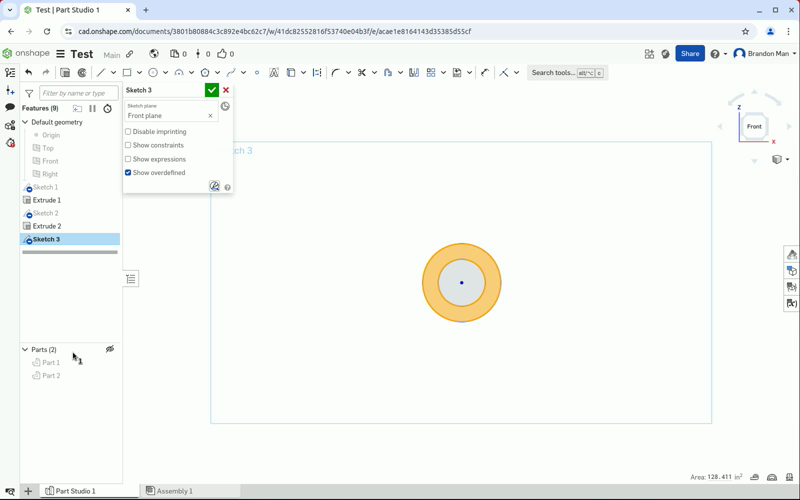
key(shift+y)
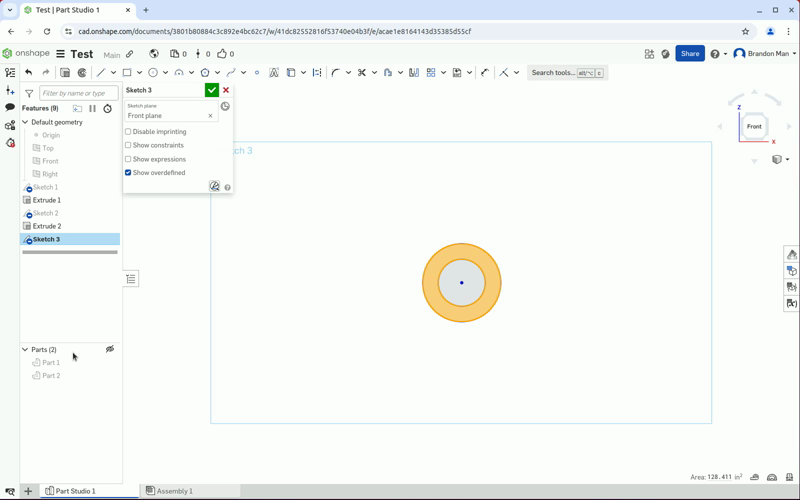
key(shift+e)
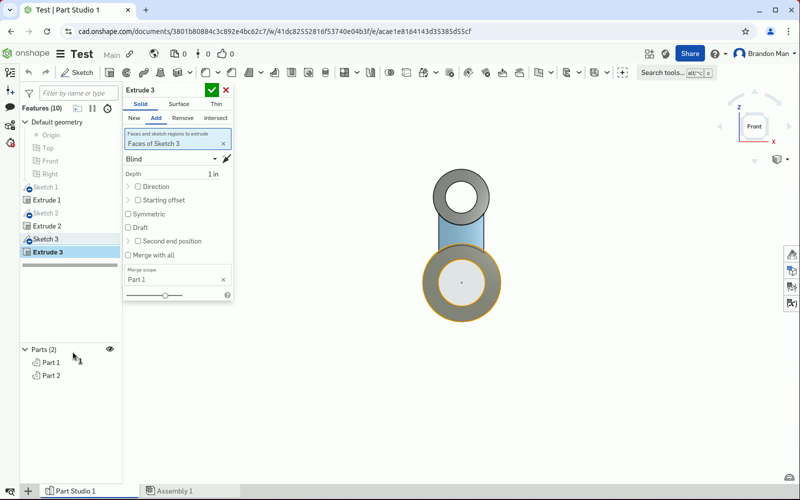
mouse_move(143, 106)
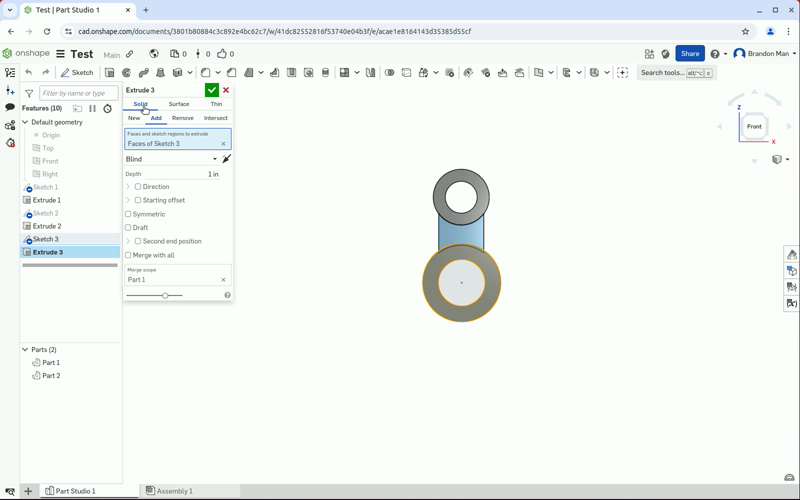
click(143, 106)
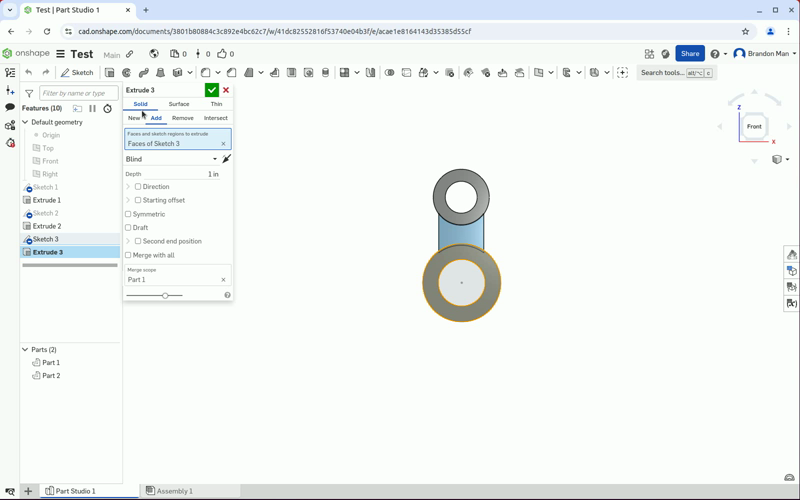
mouse_move(137, 120)
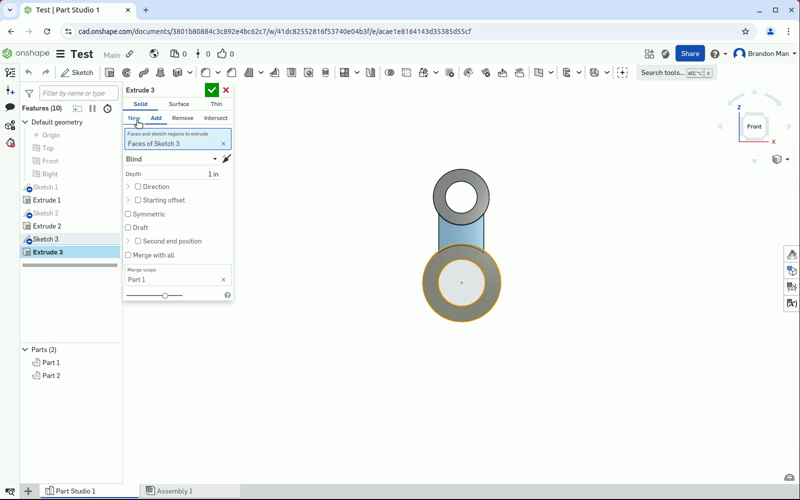
click(137, 120)
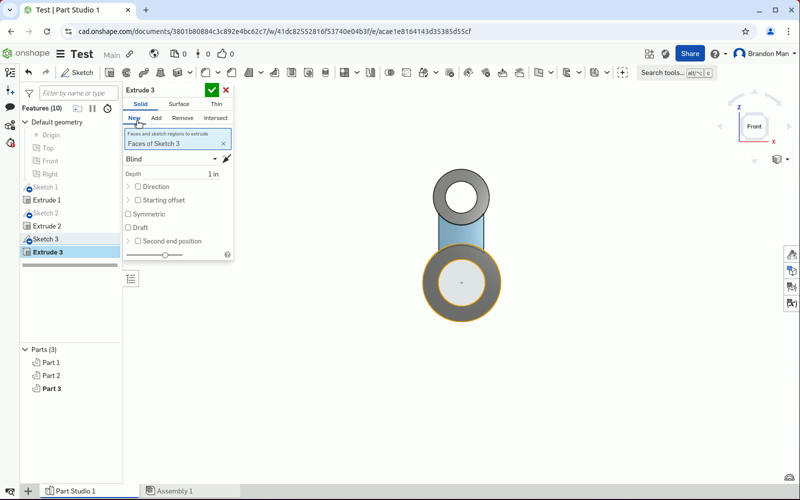
key(tab, 4)
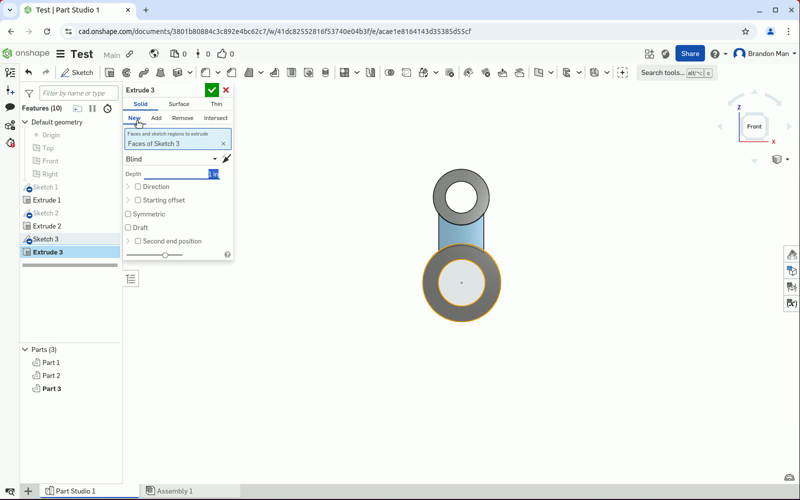
text(6.74)
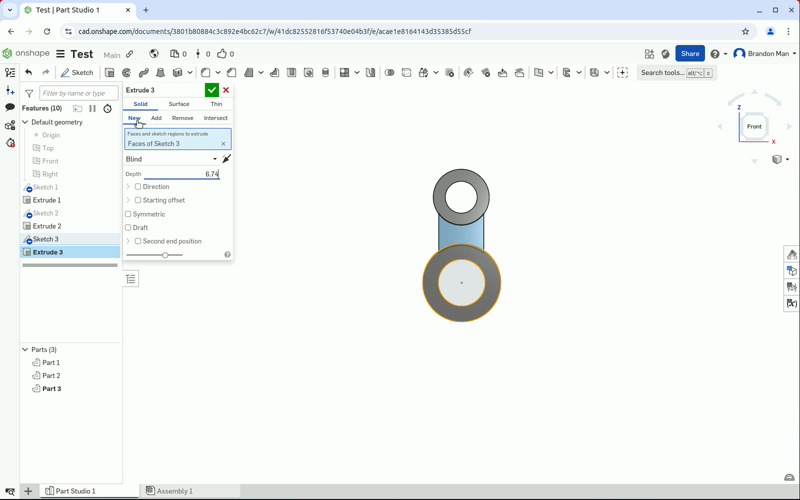
key(enter)
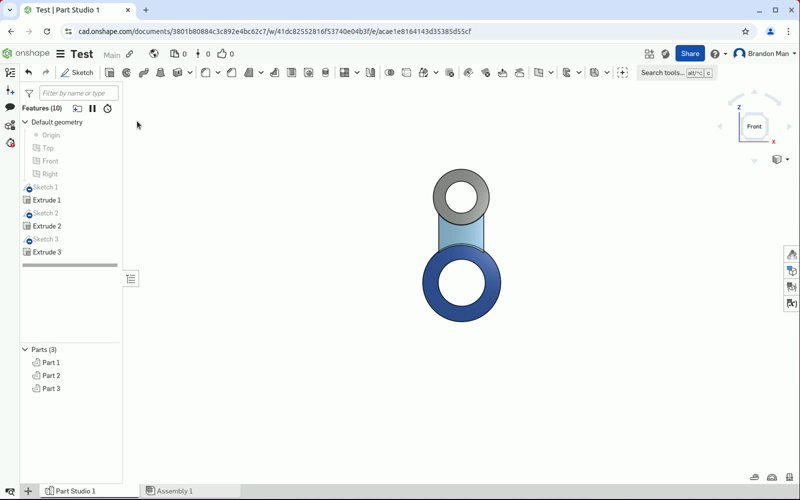
key(shift+h)
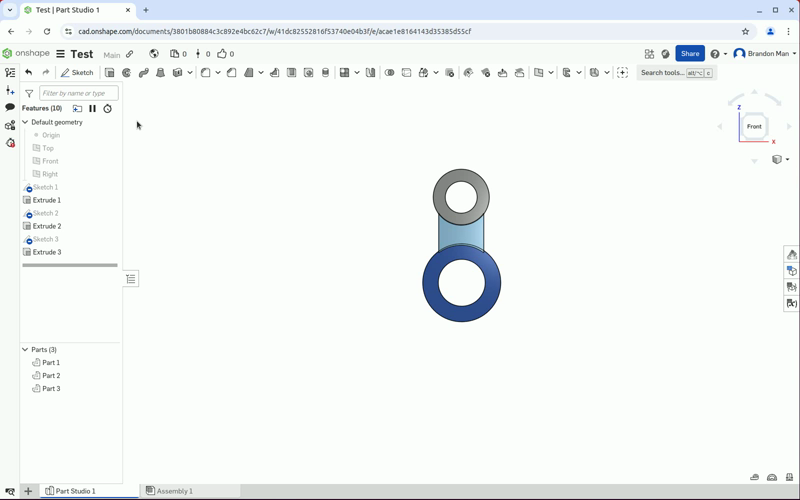
key(shift+h)
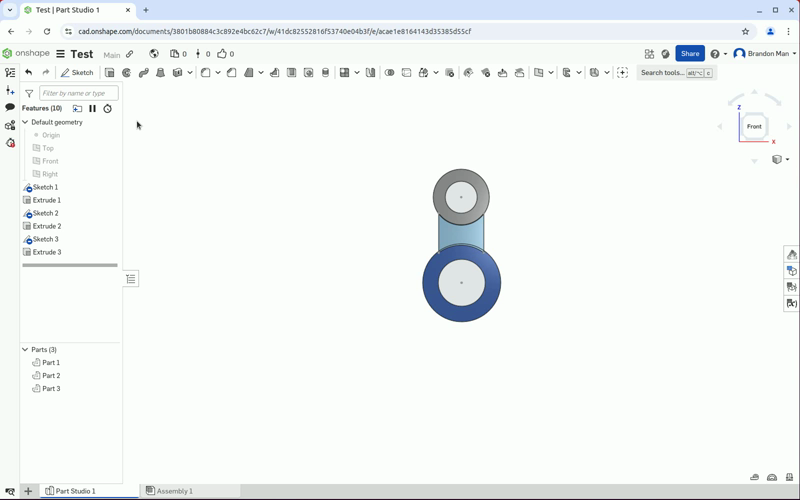
key(shift+7)
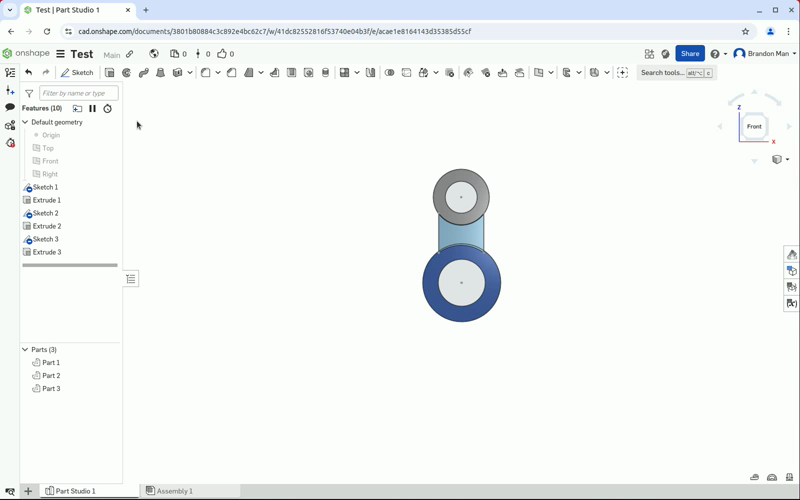
key(left, 2)
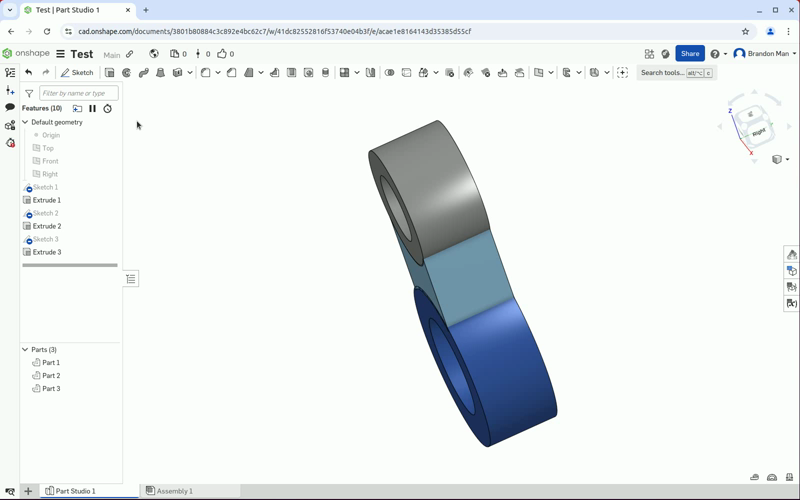
key(down, 2)
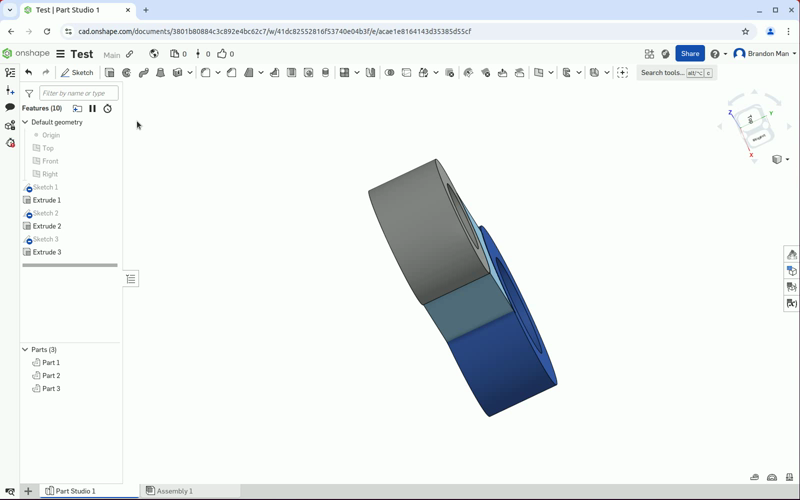
key(up, 2)
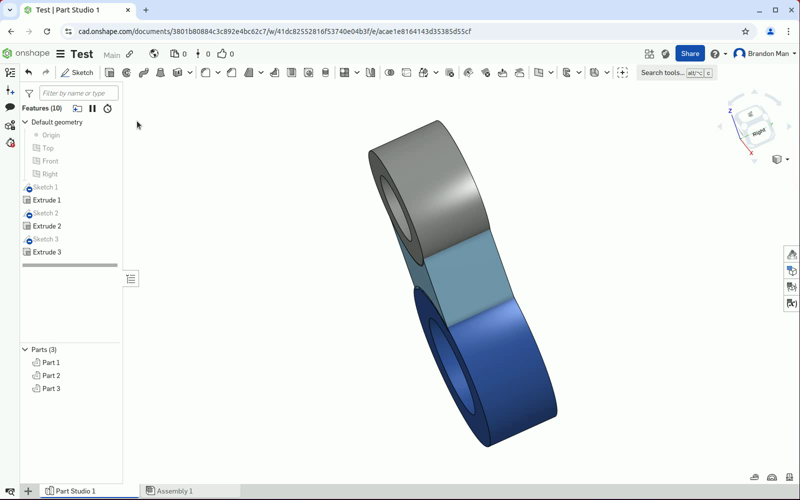
key(right, 2)
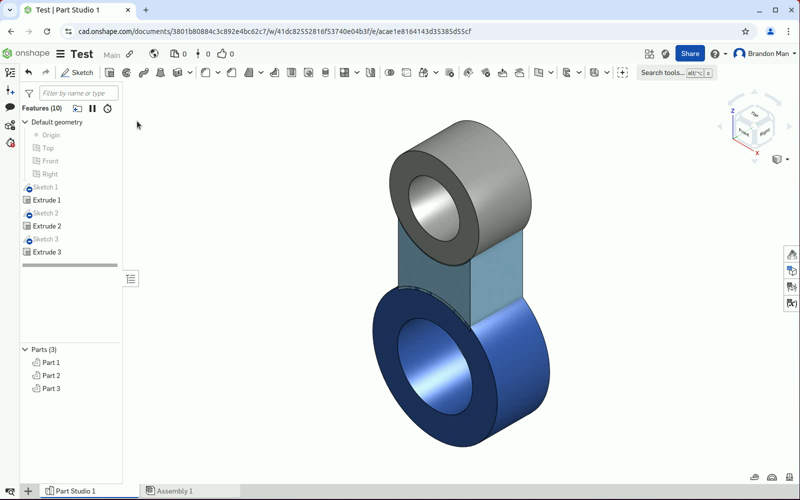
mouse_move(73, 189)
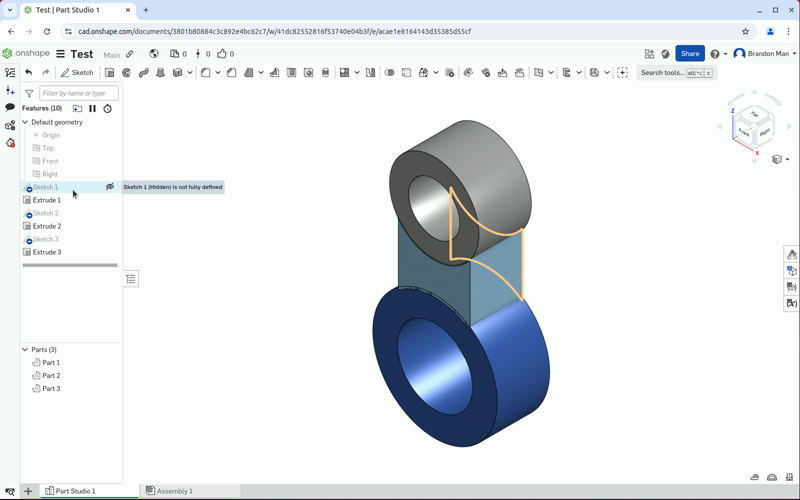
click(73, 189)